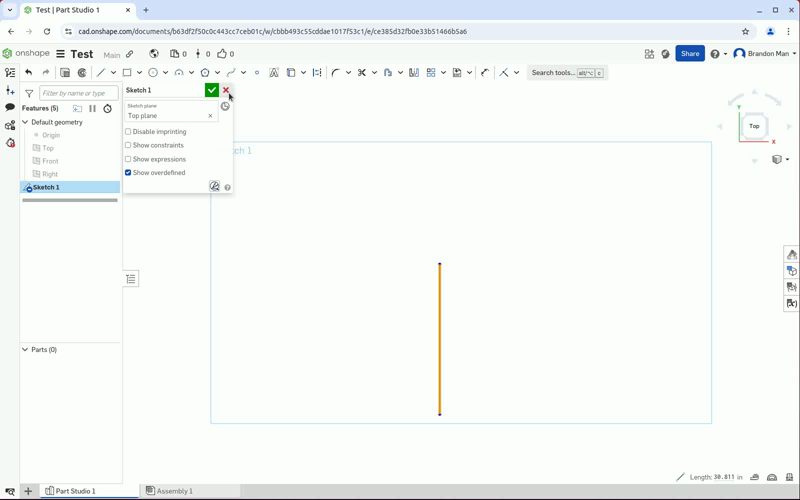
key(shift+h)
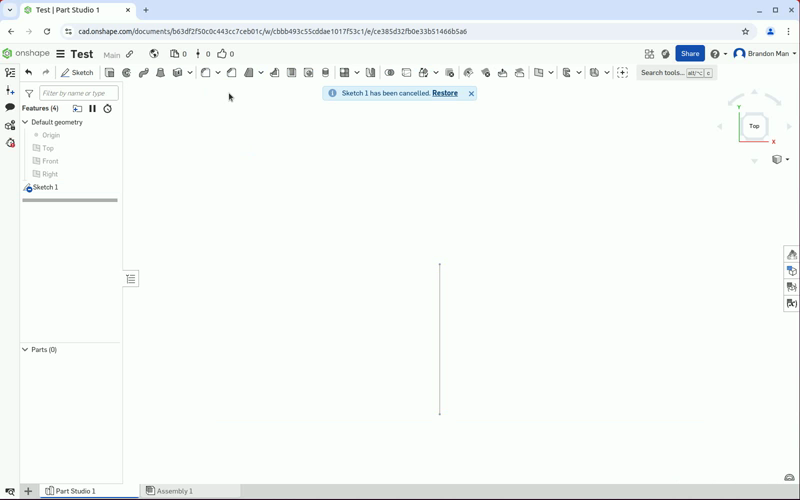
key(shift+s)
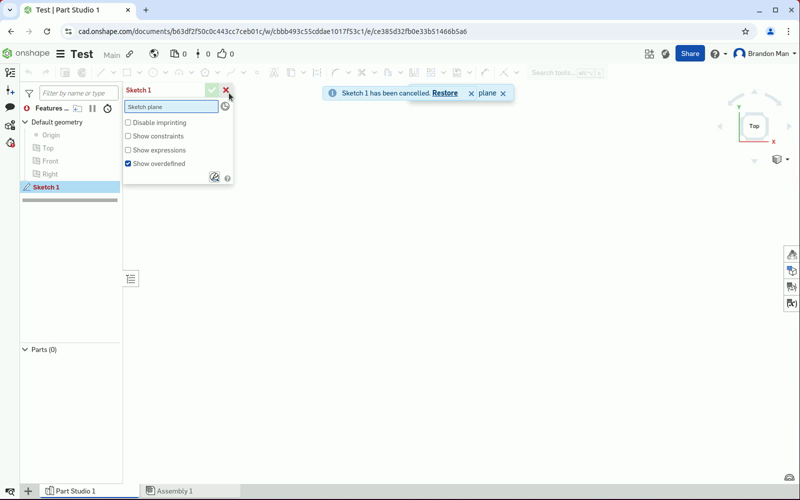
mouse_move(73, 150)
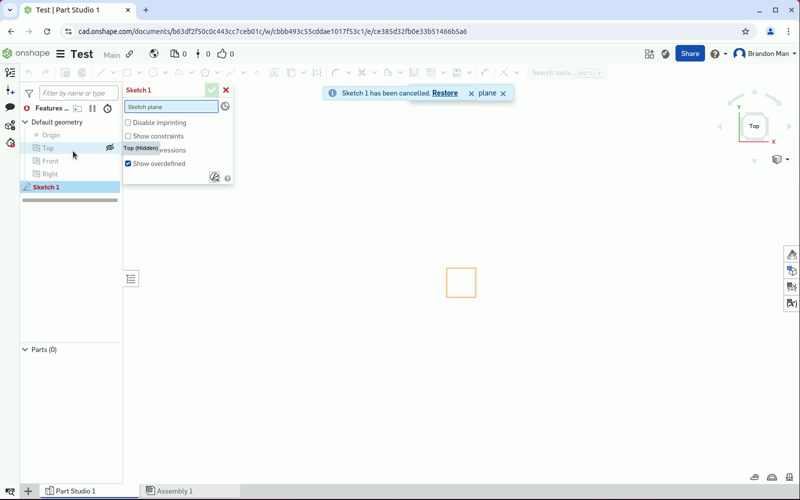
click(73, 150)
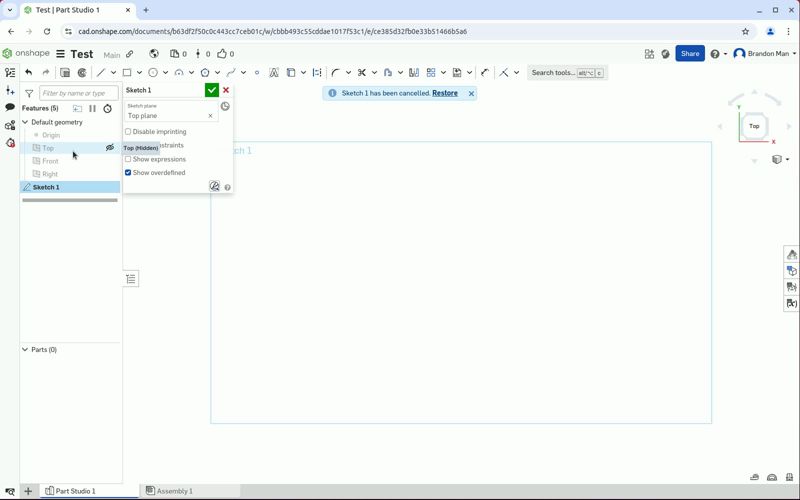
mouse_move(73, 352)
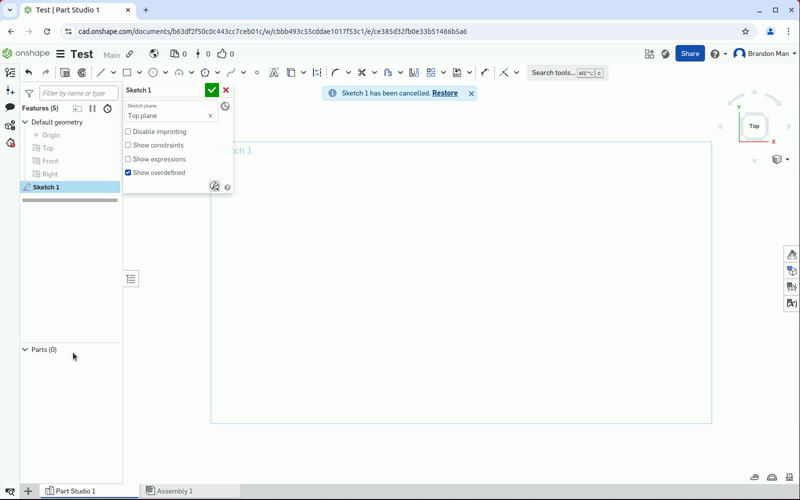
key(y)
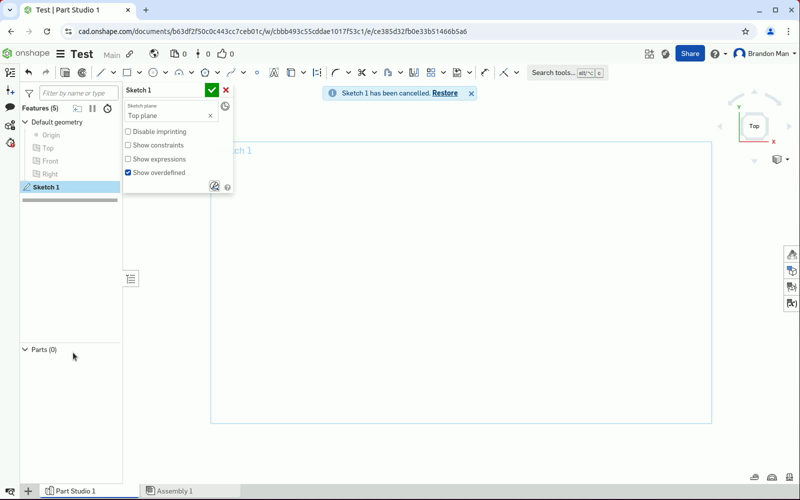
key(l)
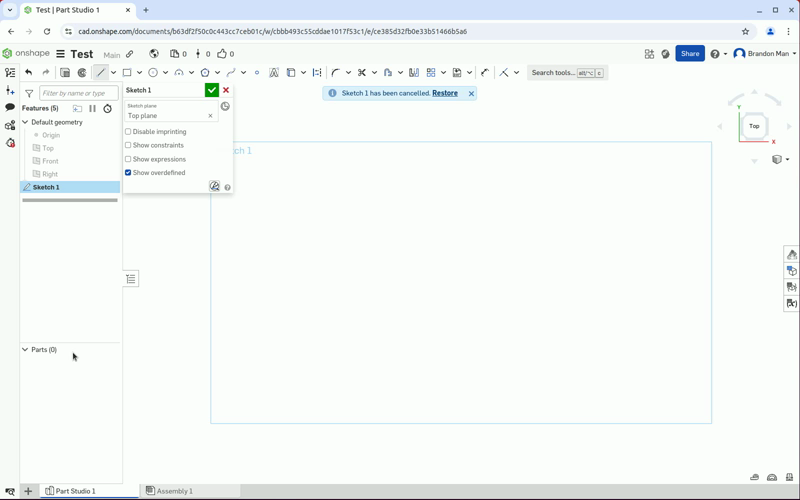
key_down(shift)
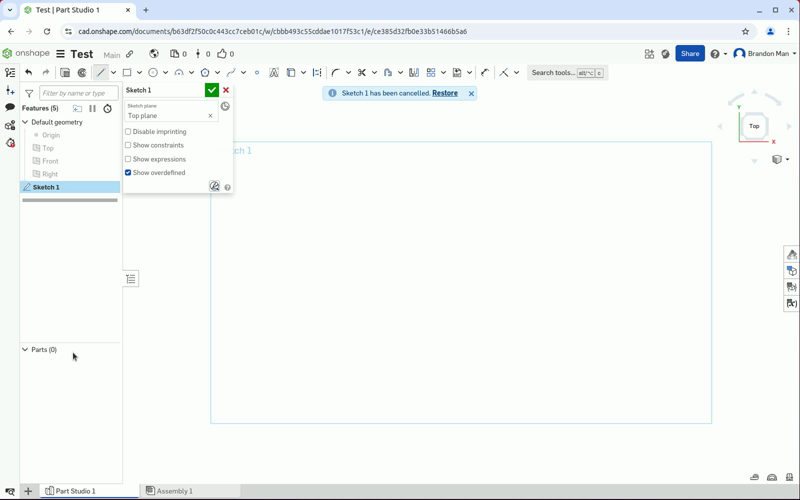
mouse_move(348, 282)
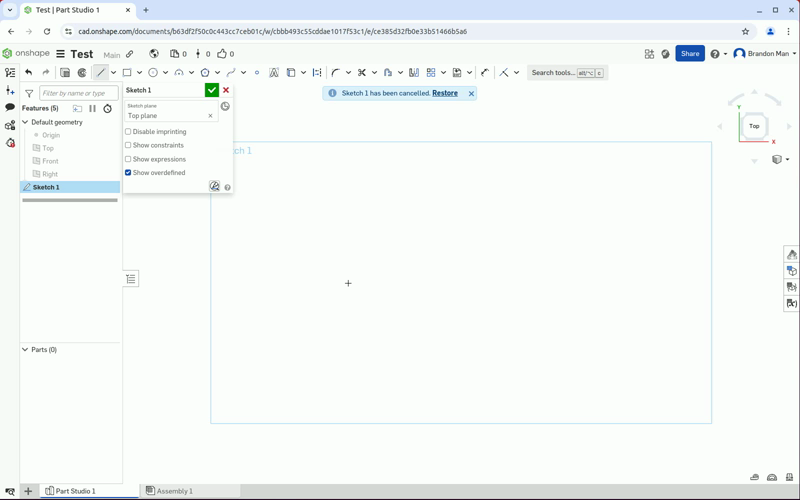
click(348, 282)
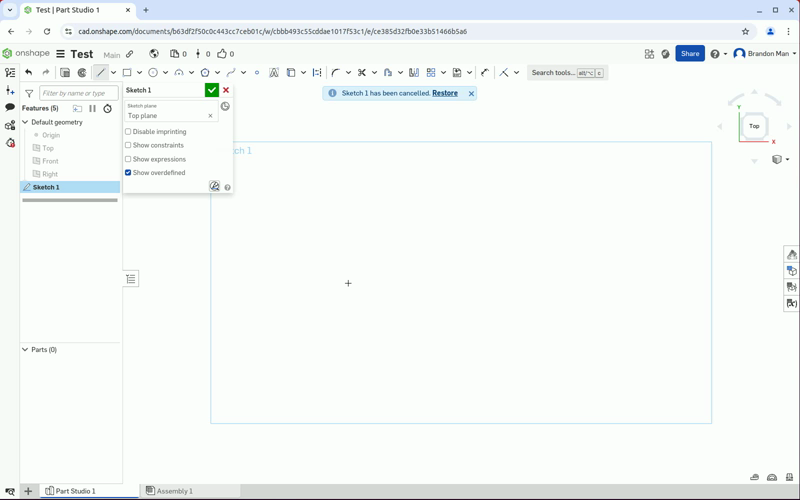
key_up(shift)
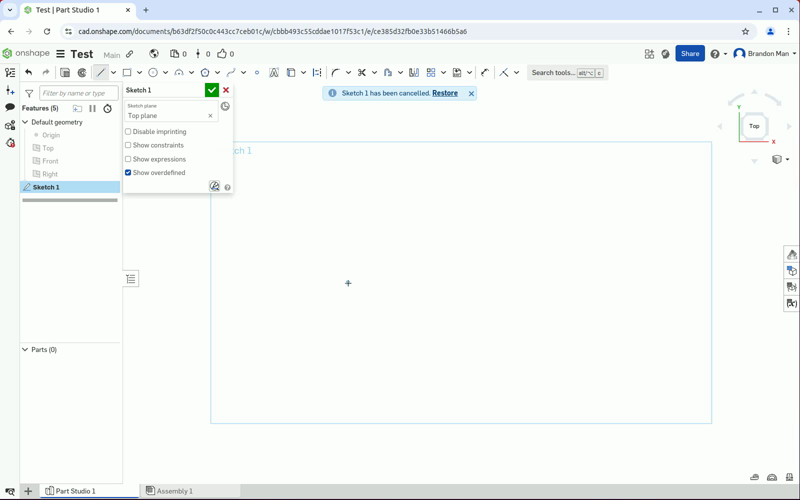
key_down(shift)
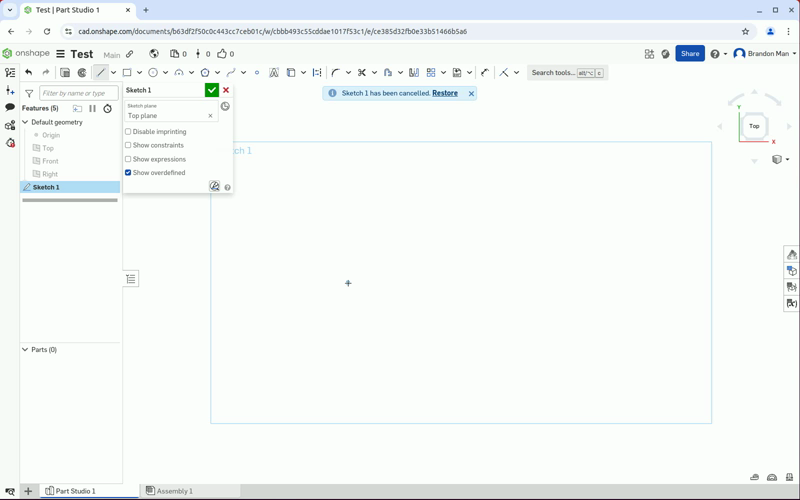
mouse_move(460, 282)
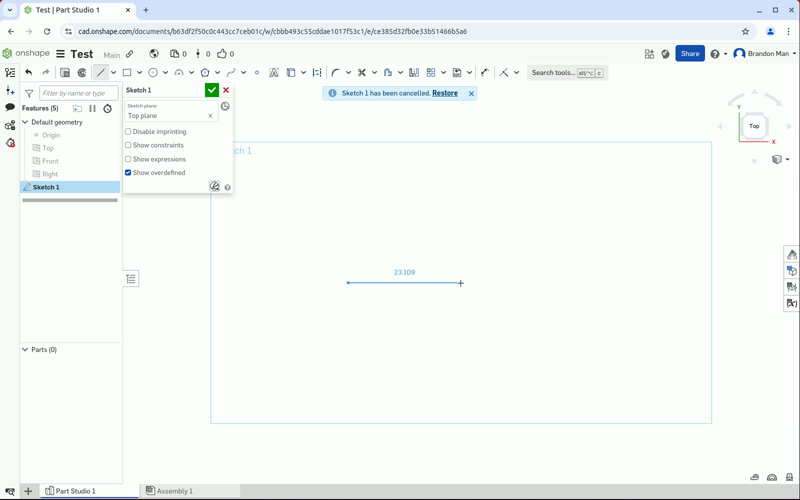
click(460, 282)
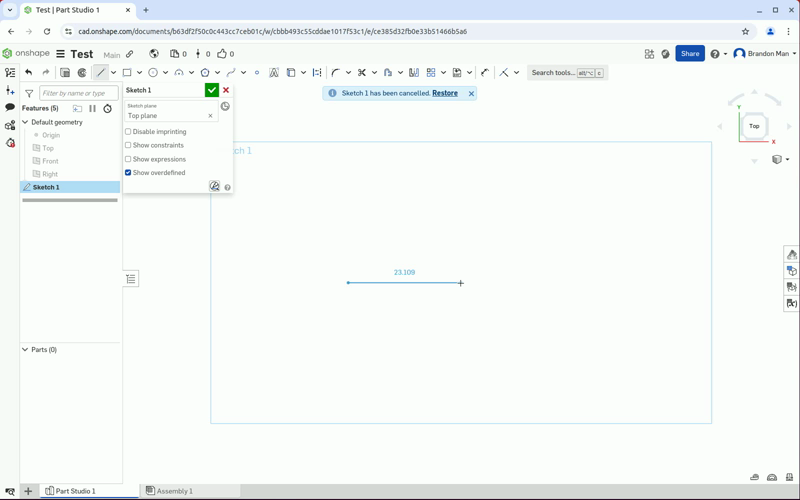
key_up(shift)
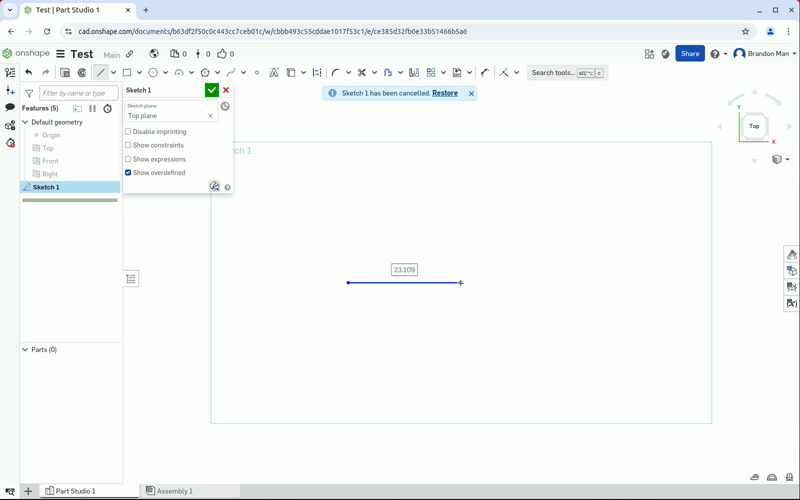
key_down(shift)
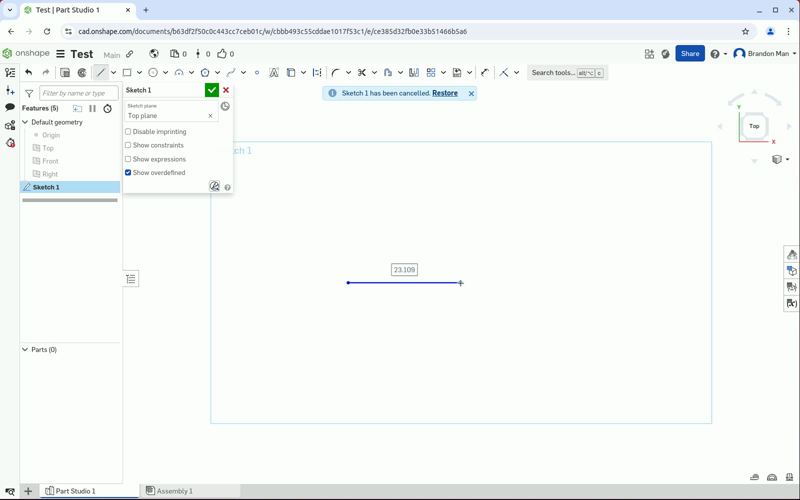
mouse_move(460, 210)
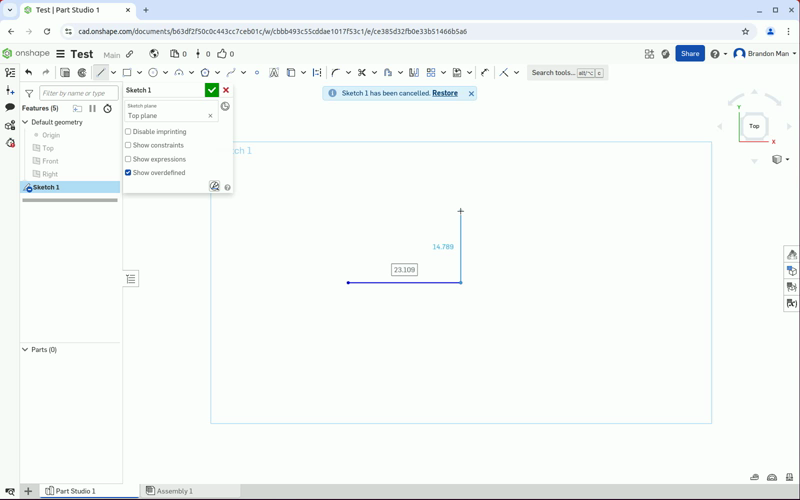
click(460, 210)
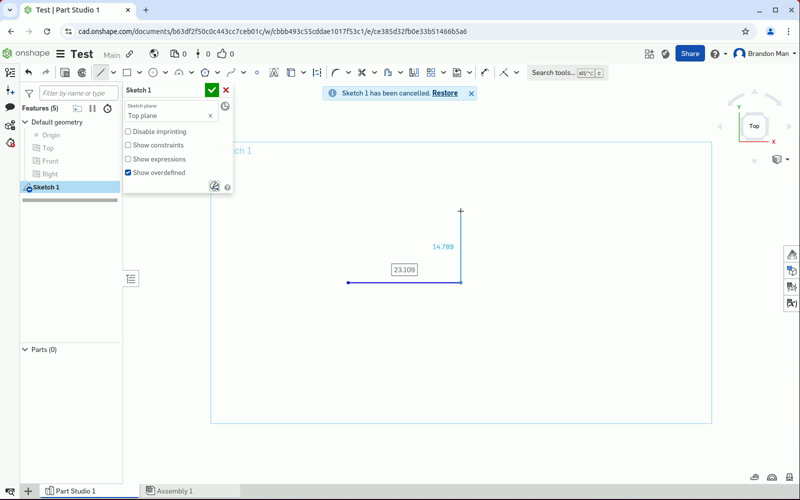
key_up(shift)
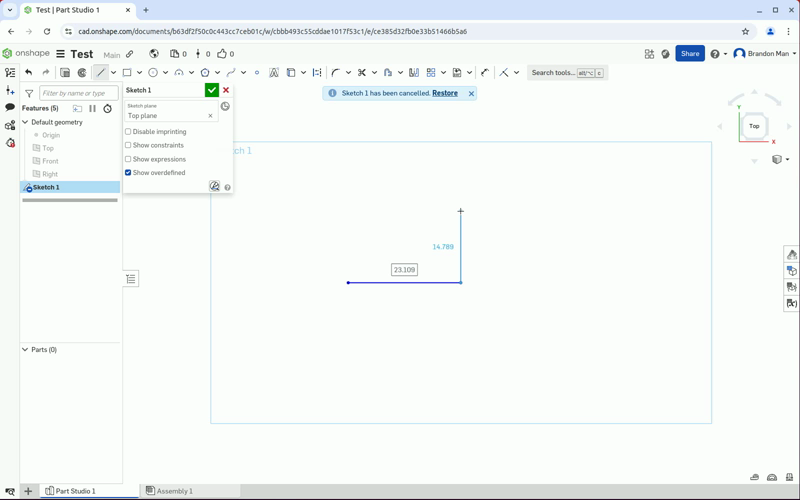
key_down(shift)
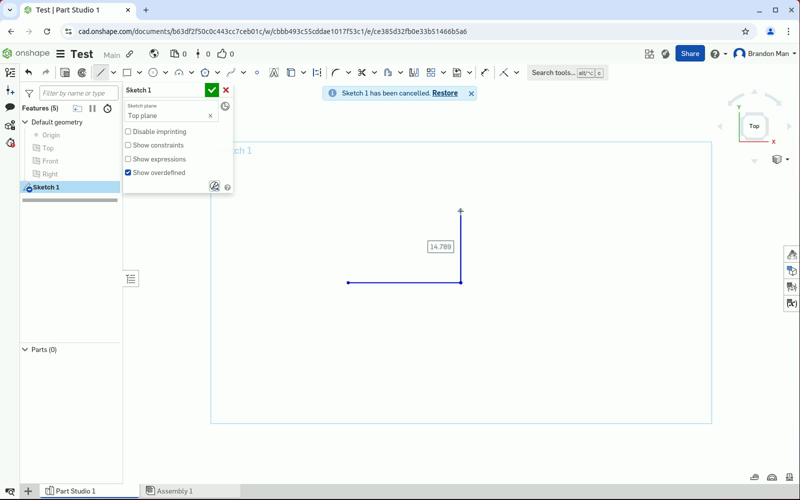
mouse_move(348, 210)
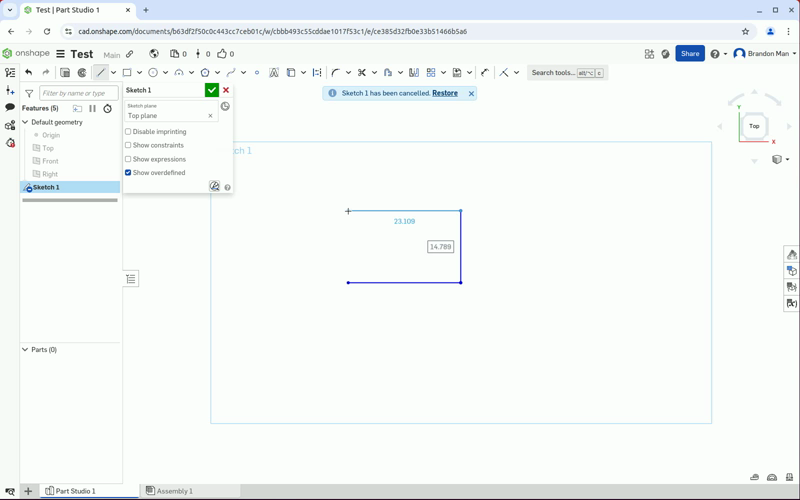
click(348, 210)
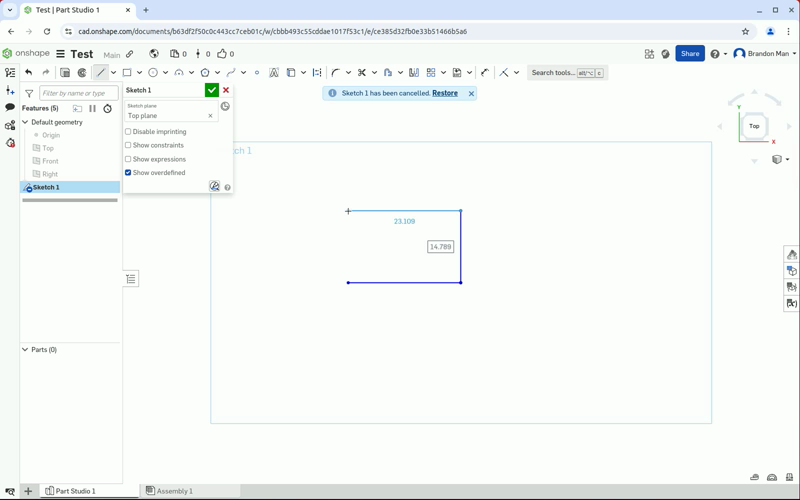
key_up(shift)
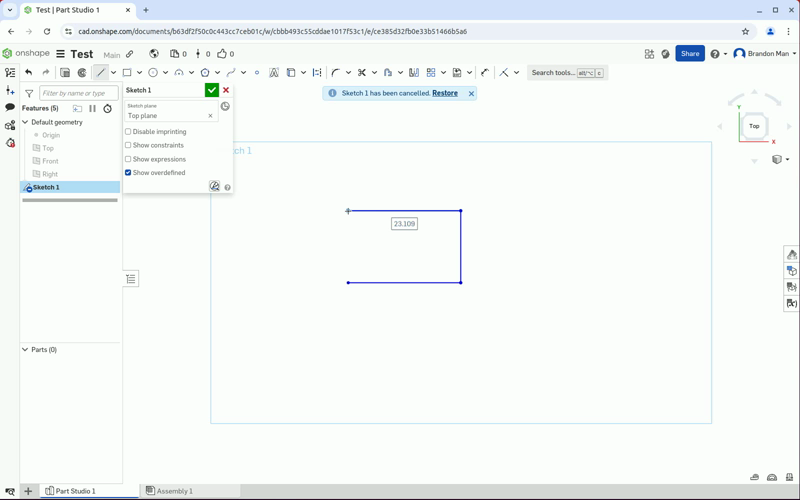
key_down(shift)
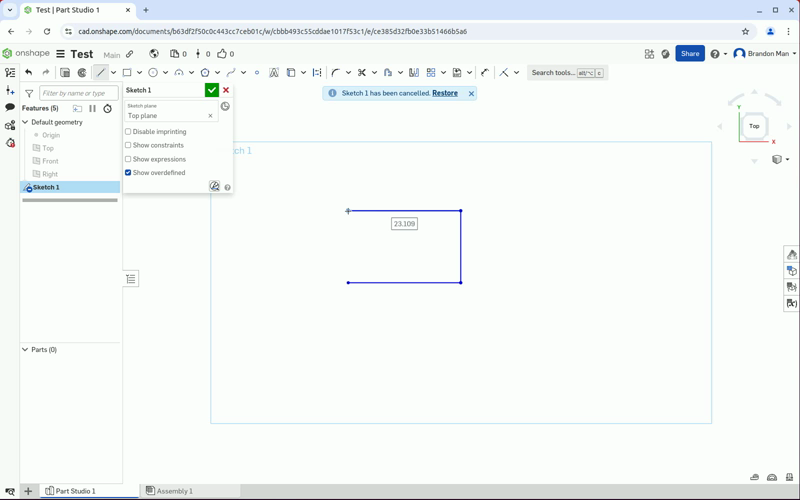
mouse_move(348, 282)
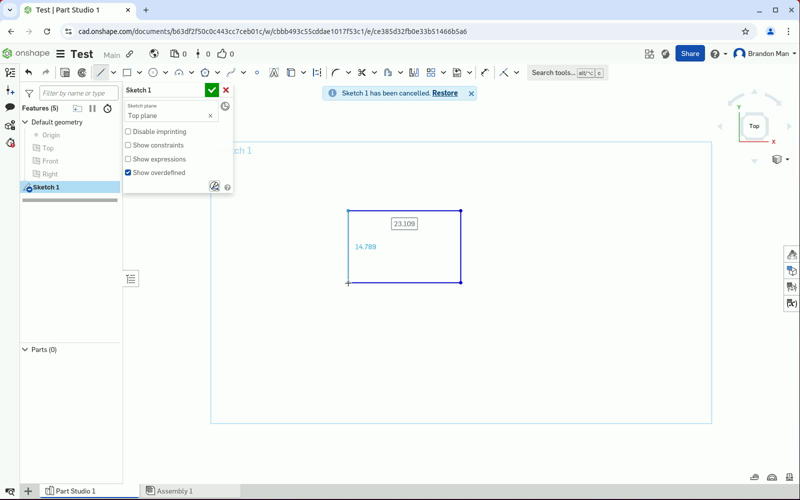
key_up(shift)
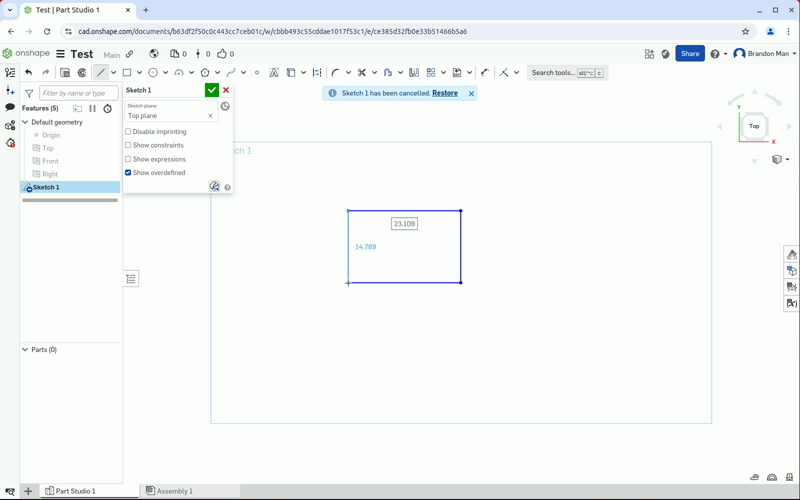
click(348, 282)
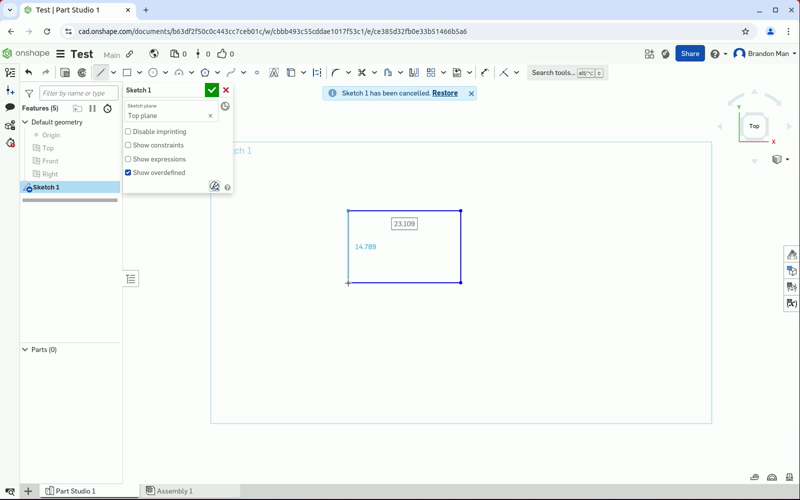
key(esc)
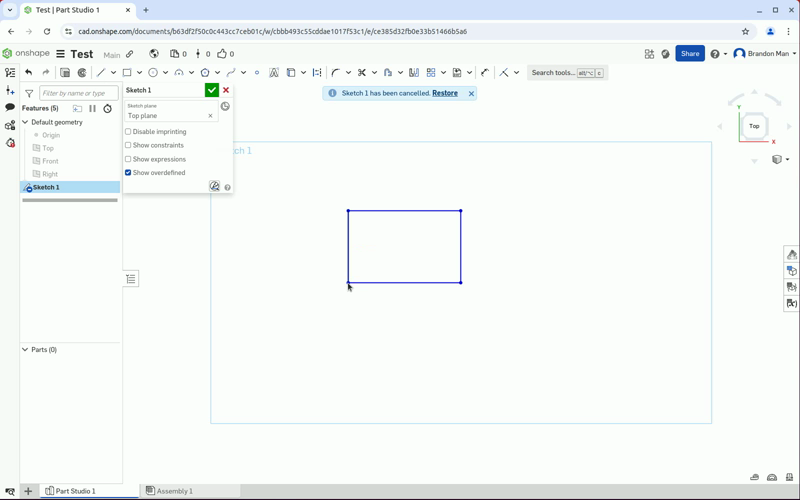
mouse_move(439, 241)
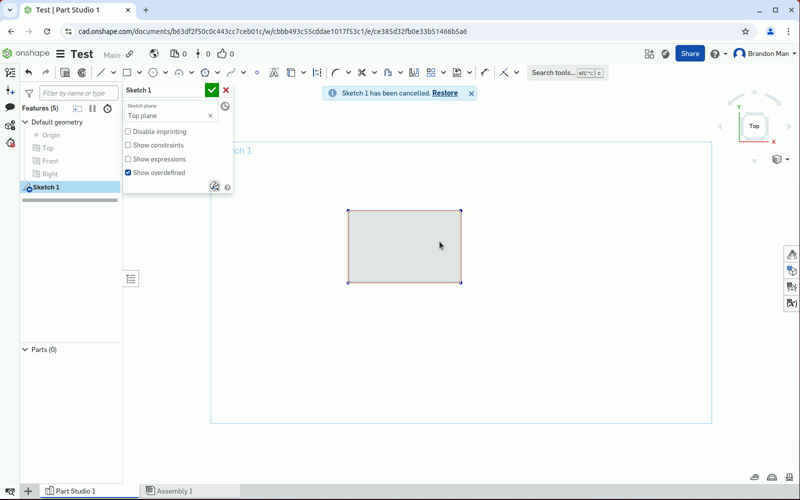
click(439, 241)
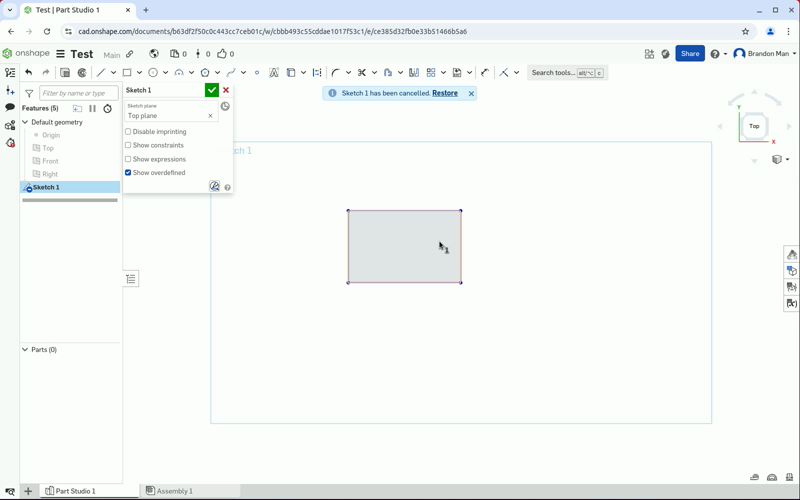
mouse_move(73, 352)
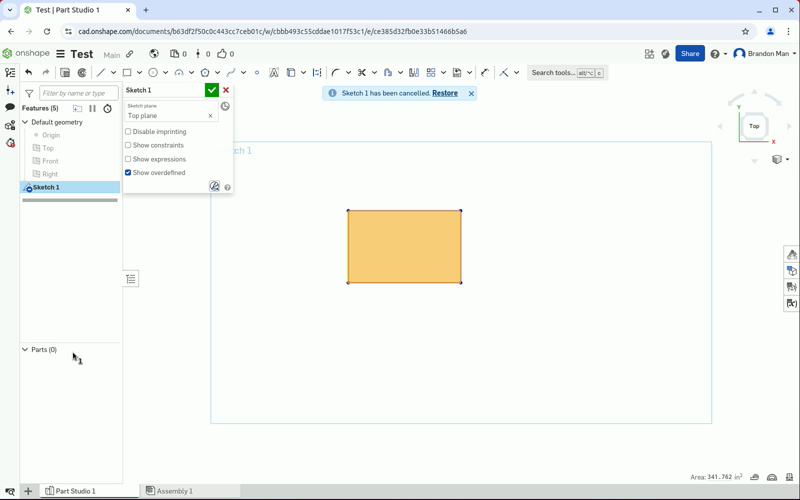
key(shift+y)
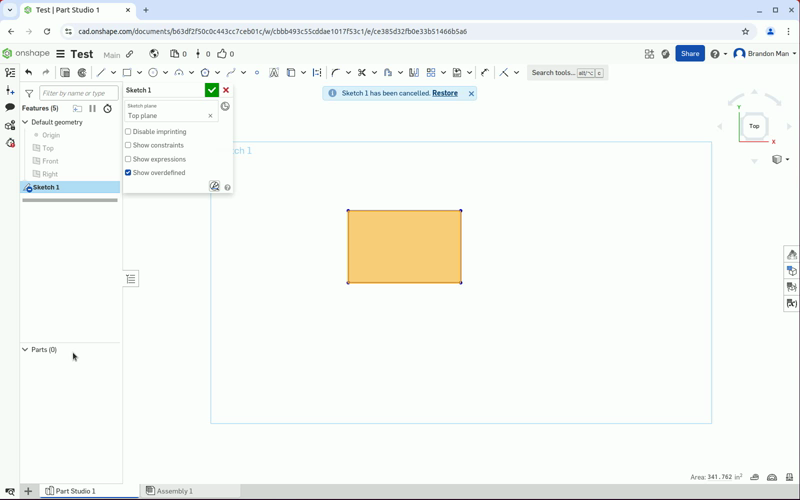
key(shift+e)
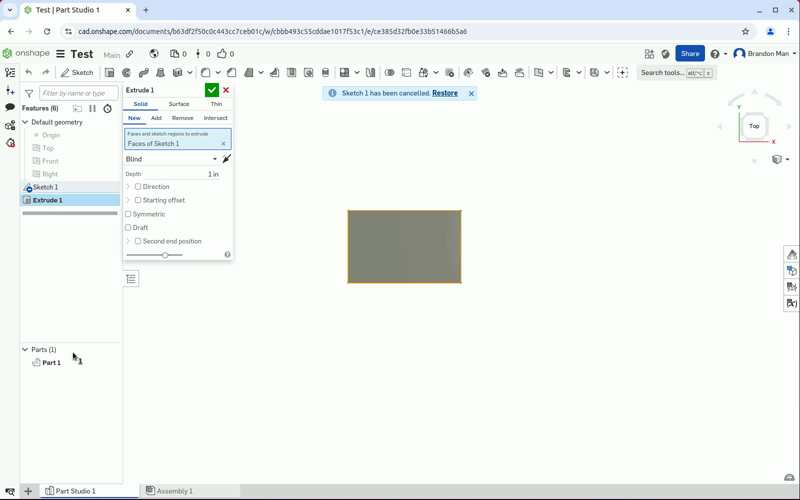
mouse_move(143, 106)
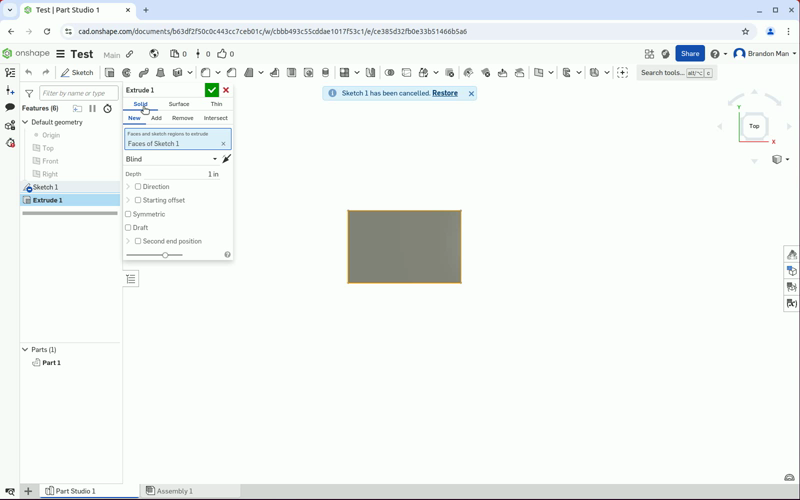
click(143, 106)
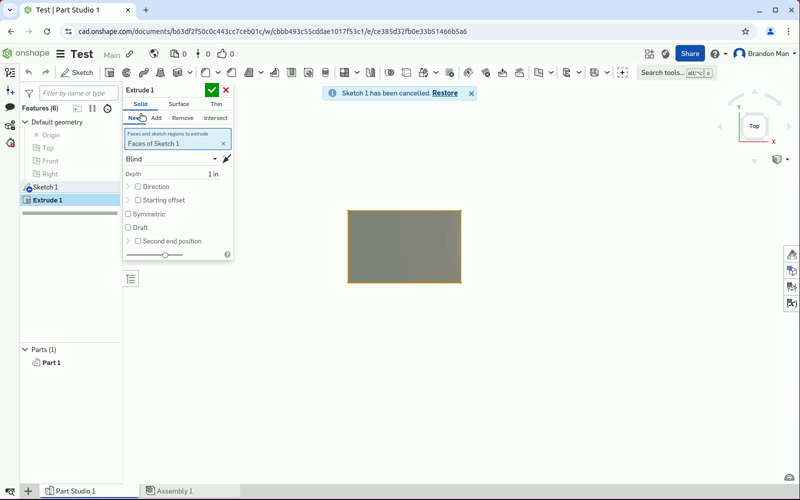
mouse_move(137, 120)
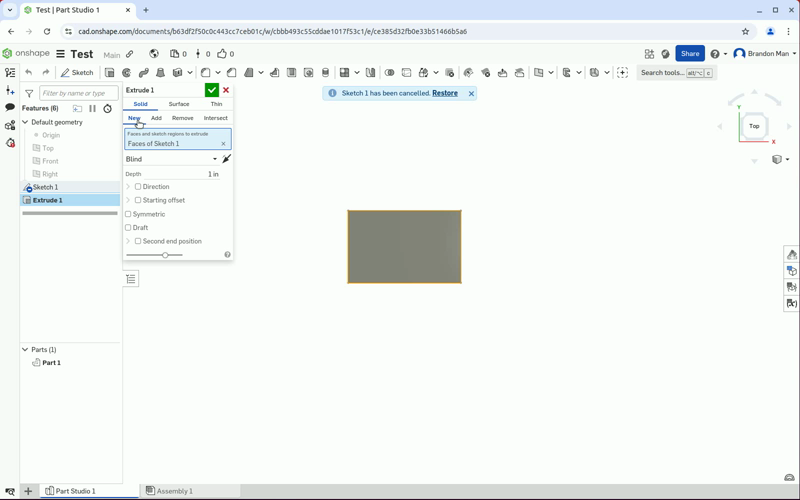
click(137, 120)
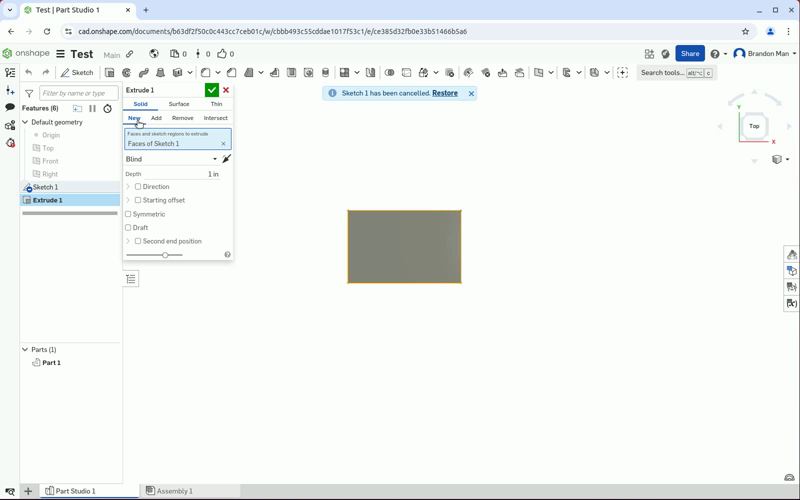
key(tab, 4)
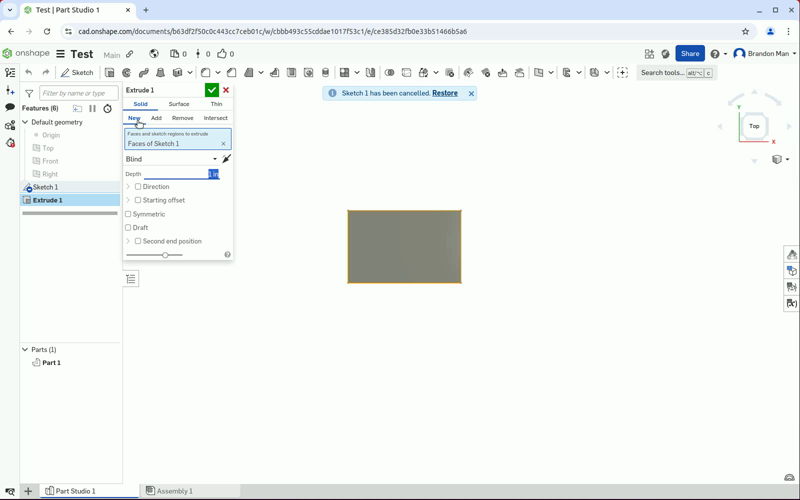
text(0.481)
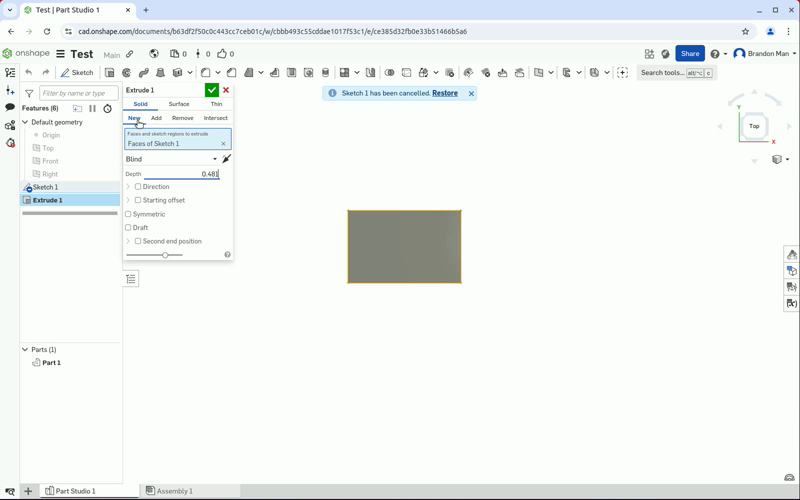
key(enter)
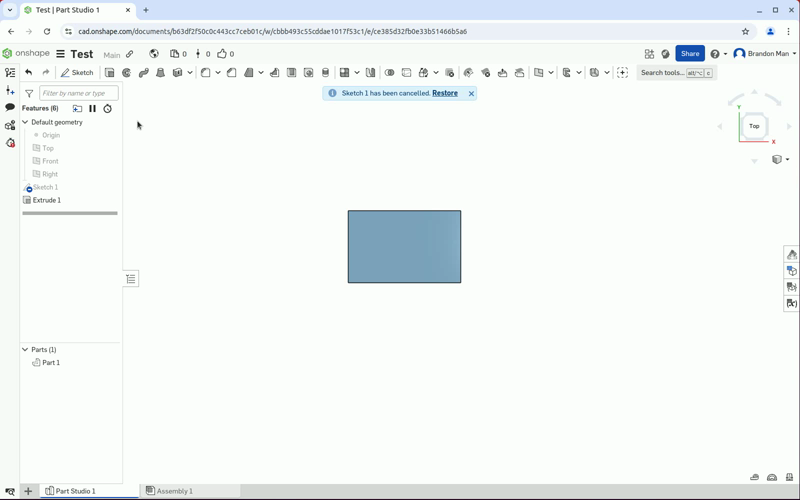
key(shift+h)
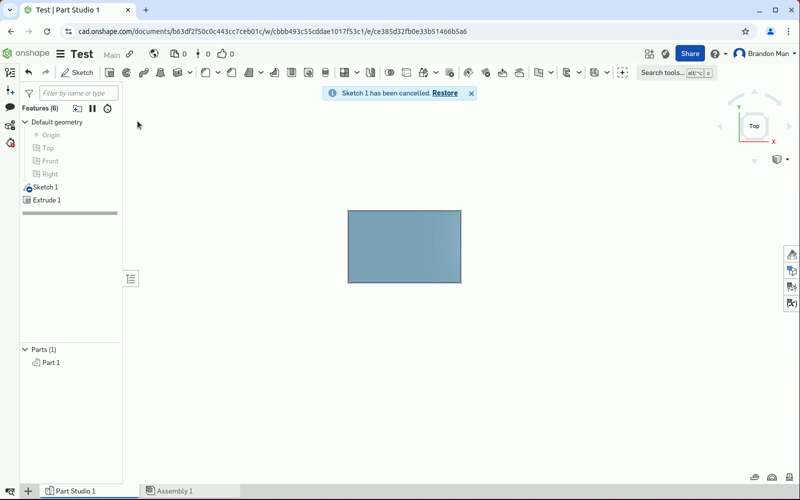
key(shift+h)
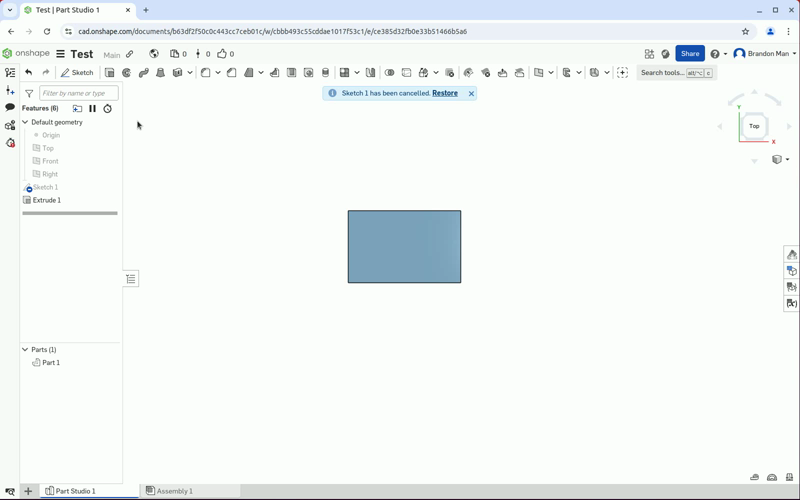
mouse_move(73, 189)
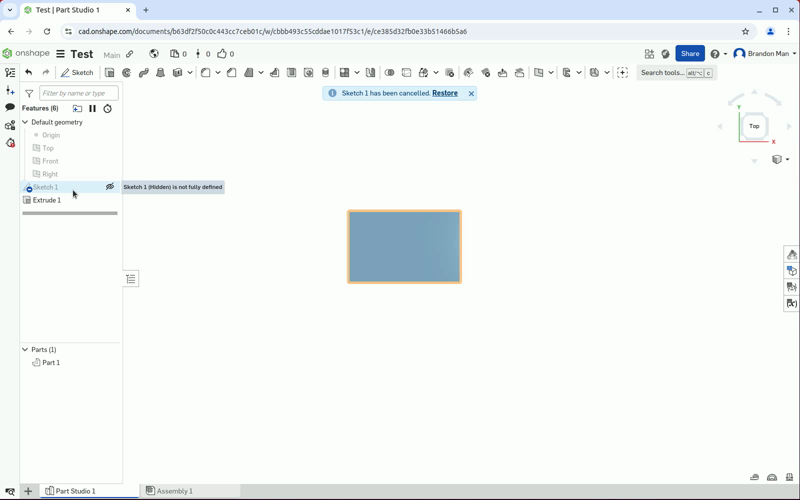
click(73, 189)
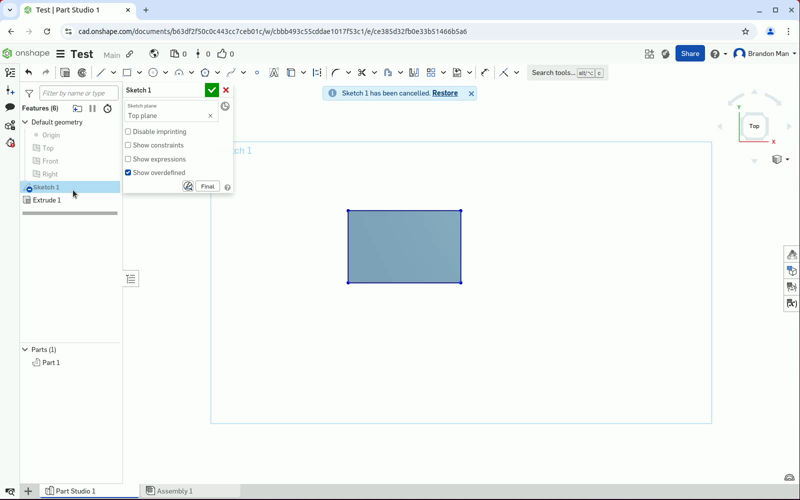
mouse_move(229, 92)
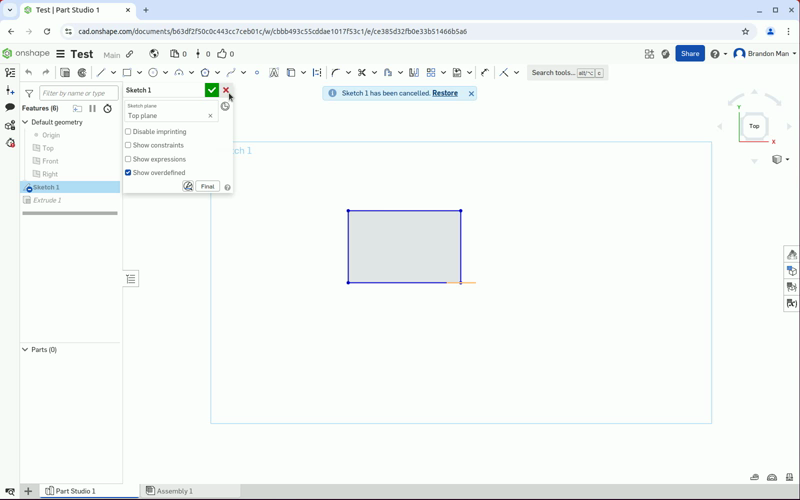
click(229, 92)
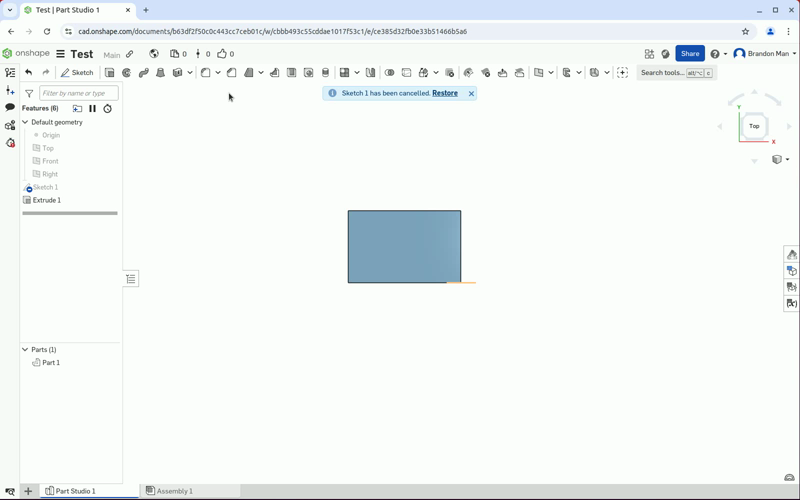
mouse_move(541, 75)
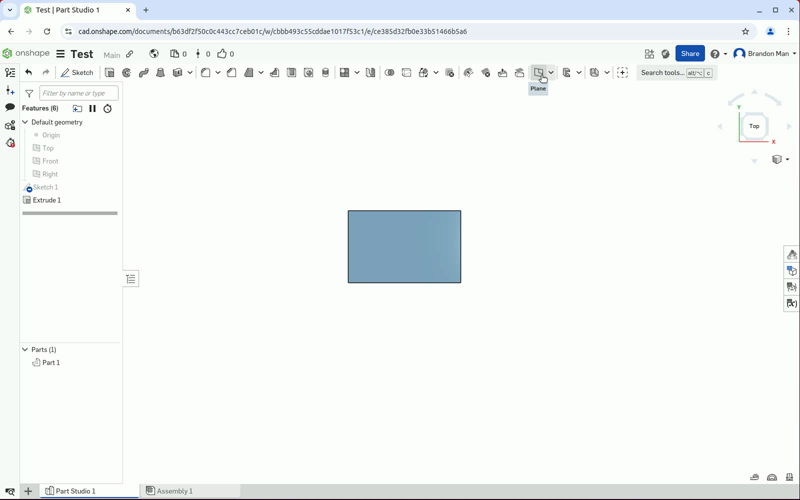
click(541, 75)
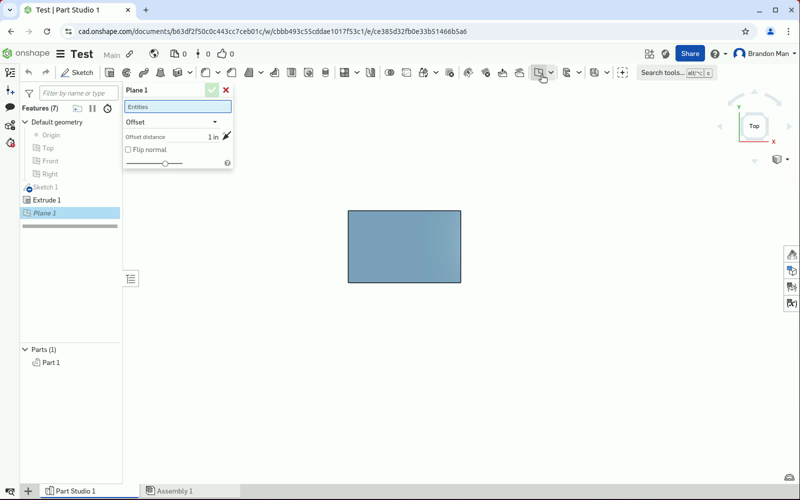
mouse_move(73, 150)
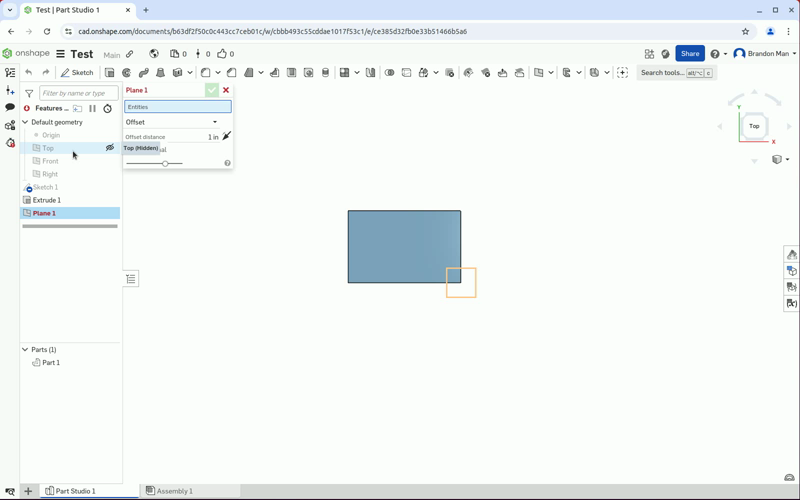
click(73, 150)
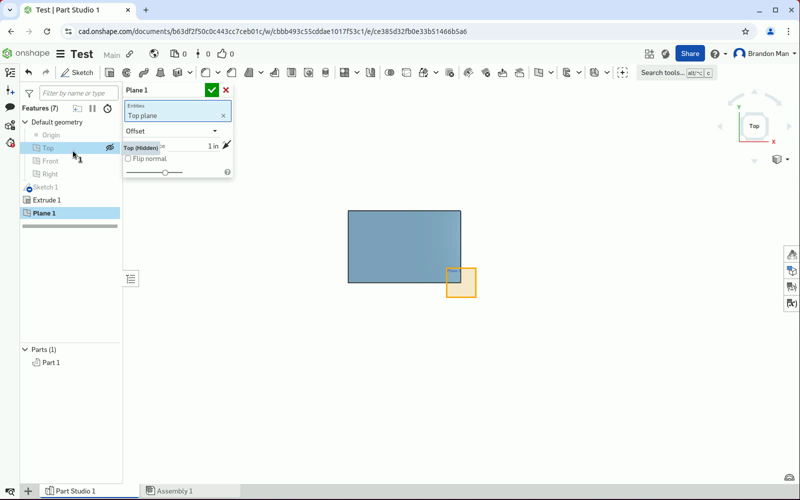
key(tab, 2)
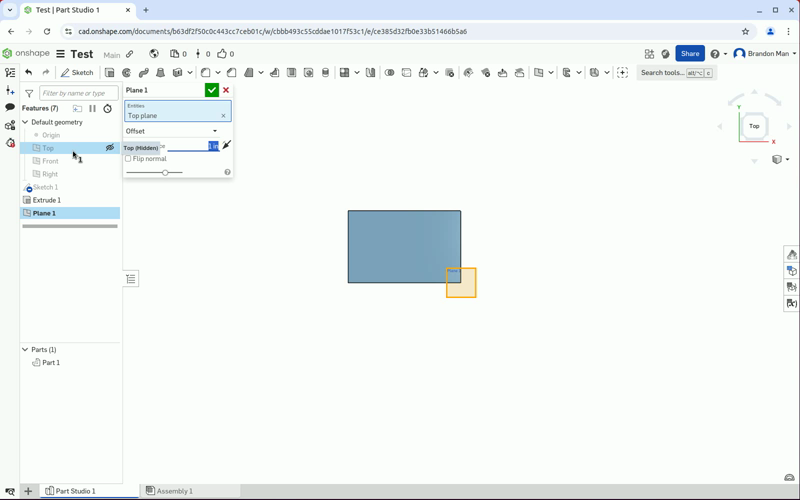
text(0.493)
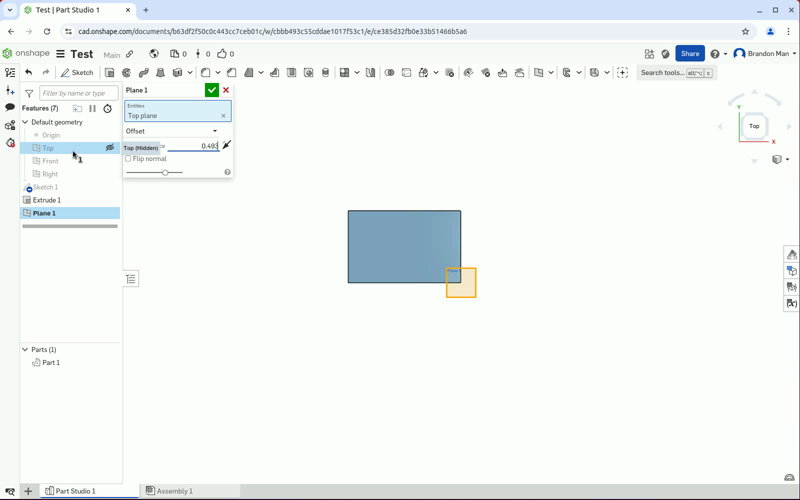
key(enter, 2)
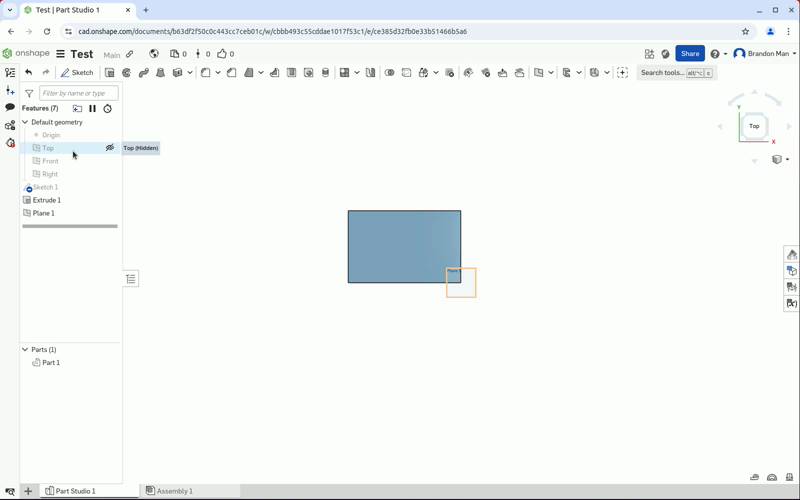
key(shift+s)
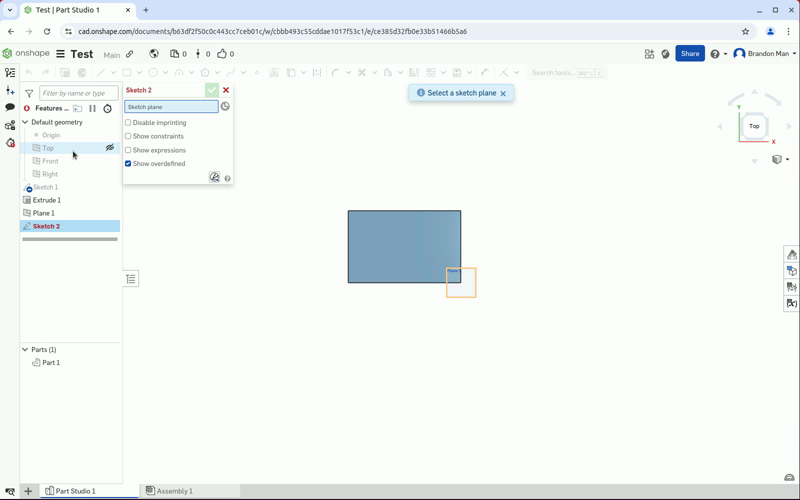
mouse_move(73, 215)
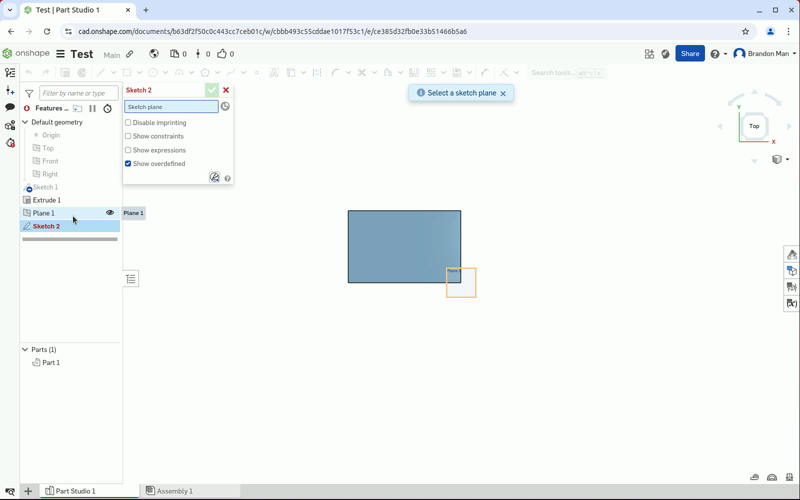
click(73, 215)
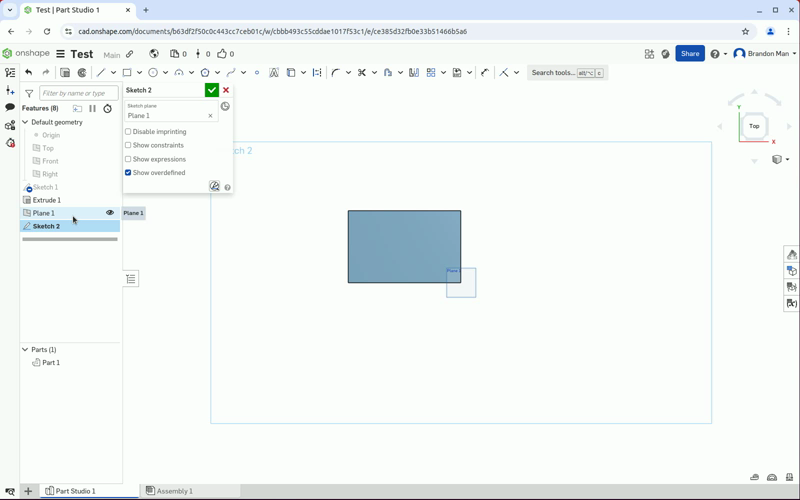
mouse_move(73, 352)
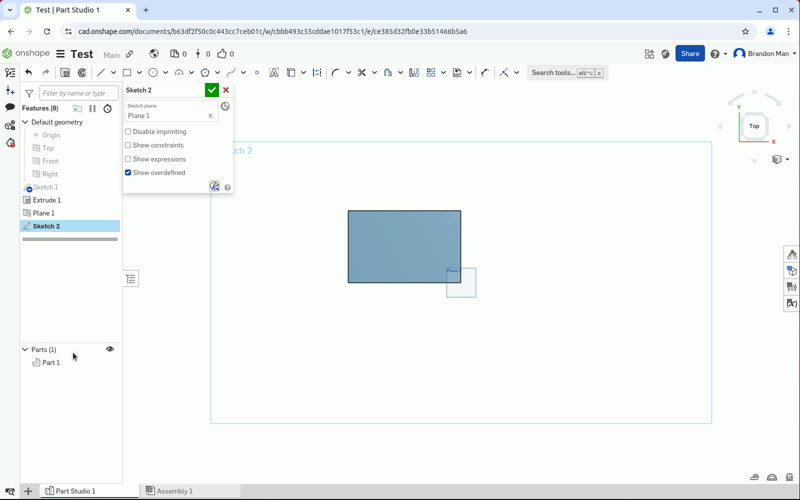
key(y)
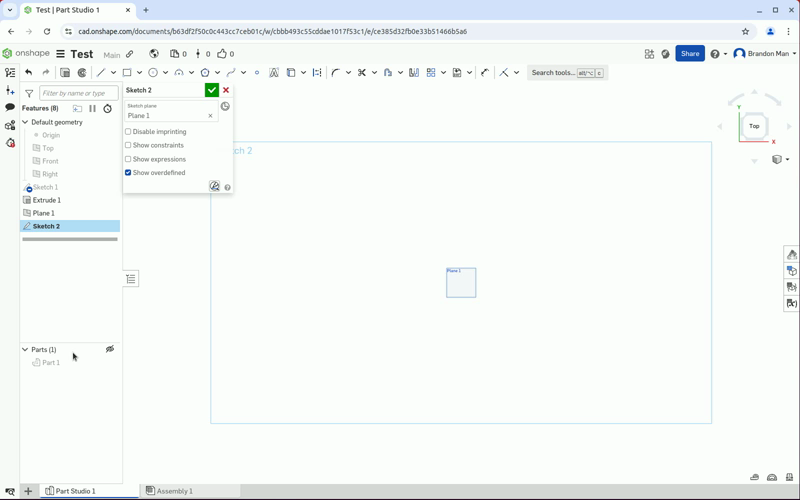
key(l)
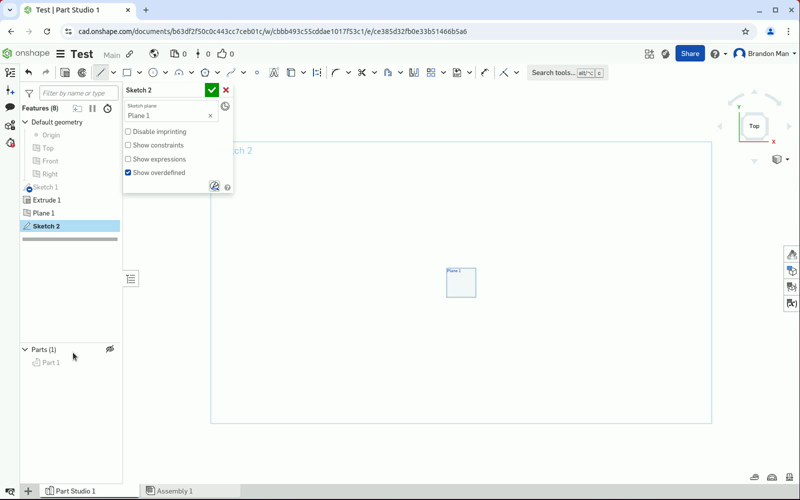
key_down(shift)
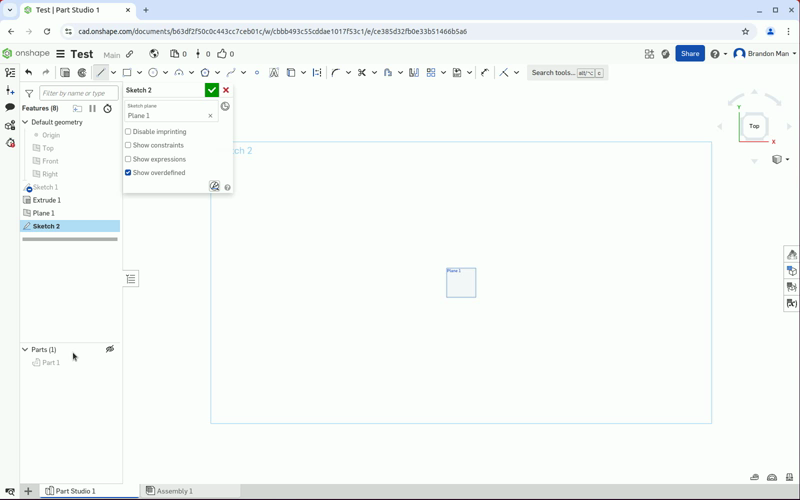
mouse_move(391, 238)
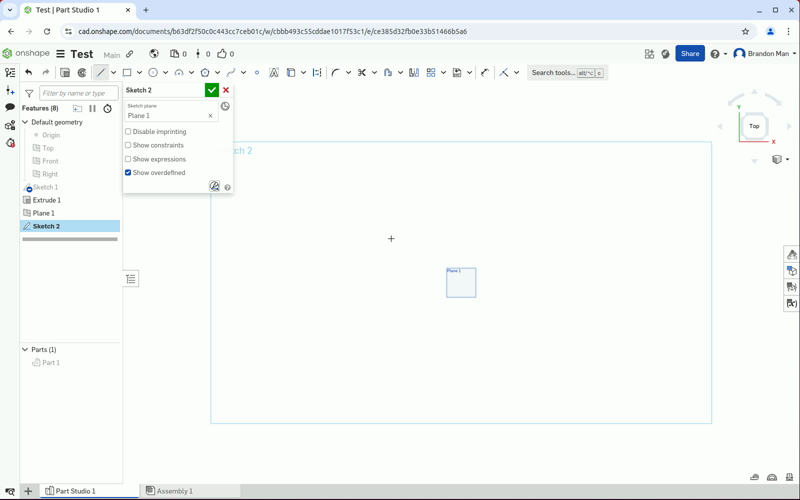
click(391, 238)
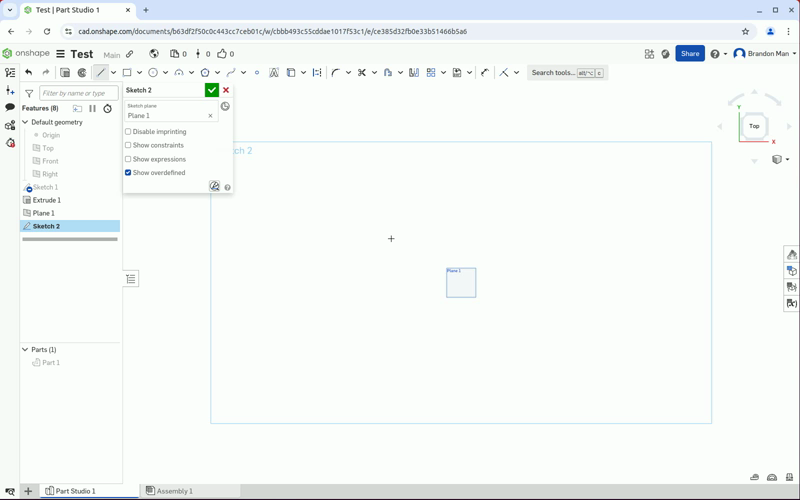
key_up(shift)
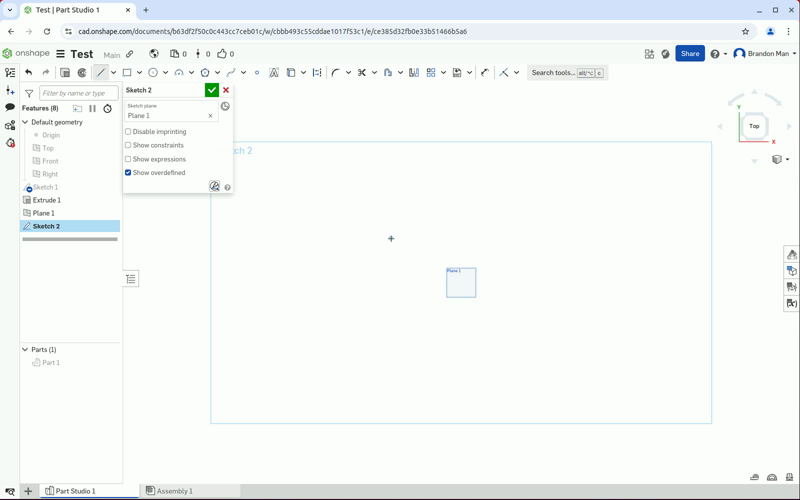
key_down(shift)
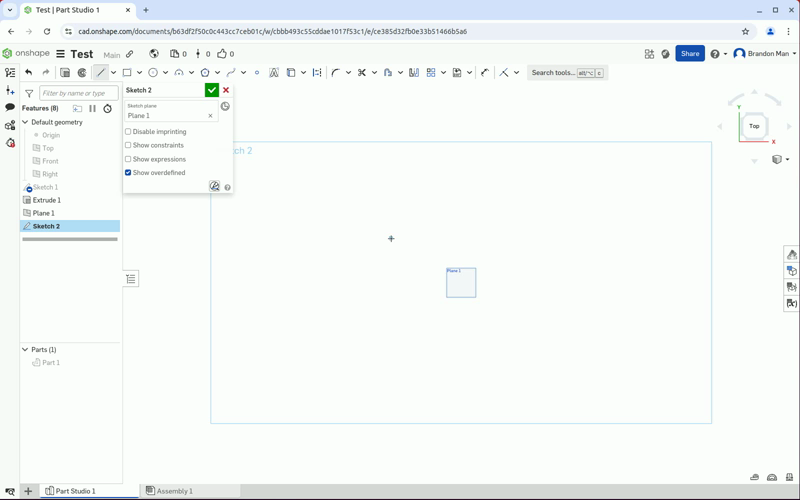
mouse_move(421, 238)
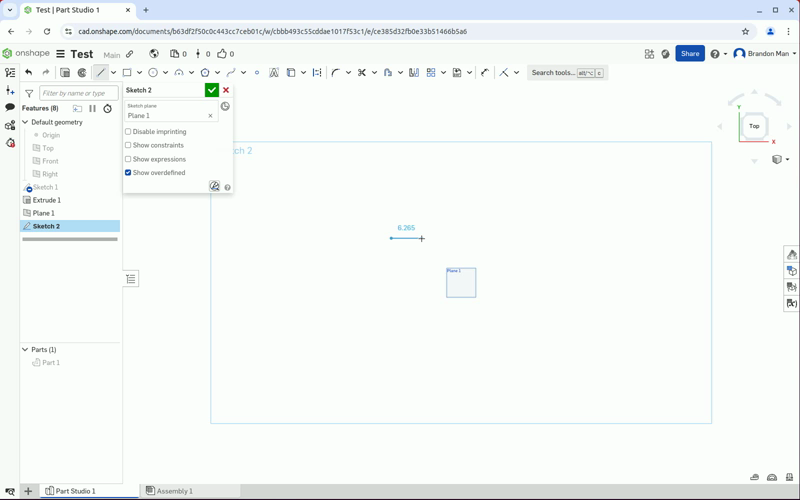
mouse_move(418, 238)
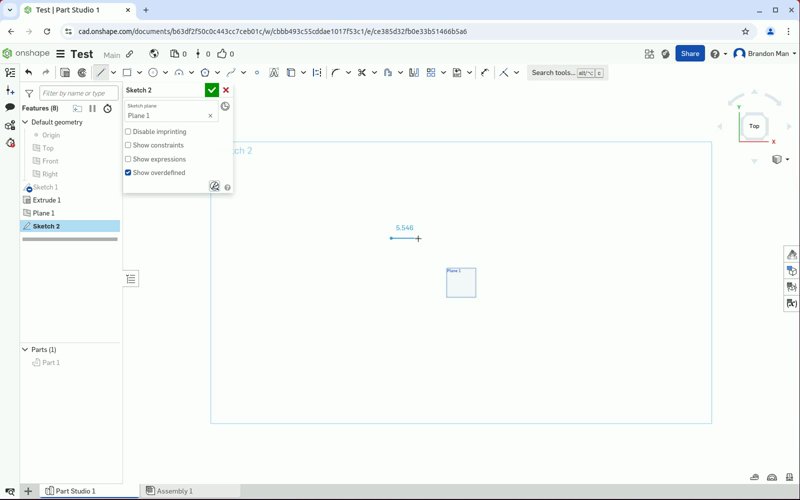
click(418, 238)
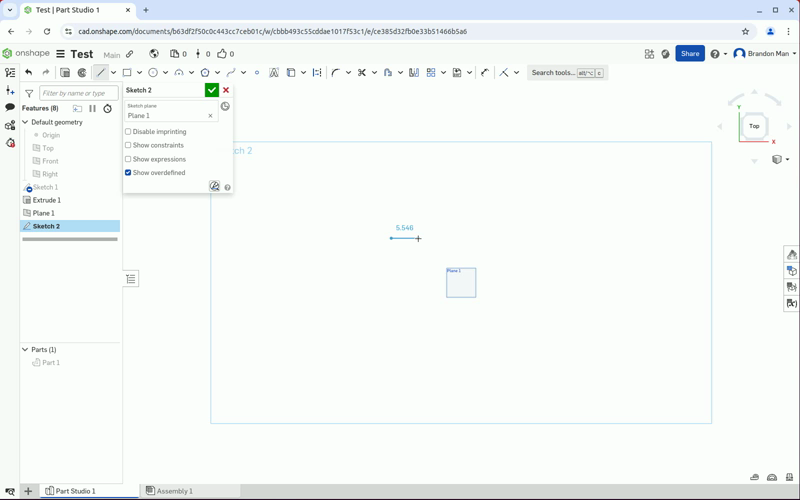
key_up(shift)
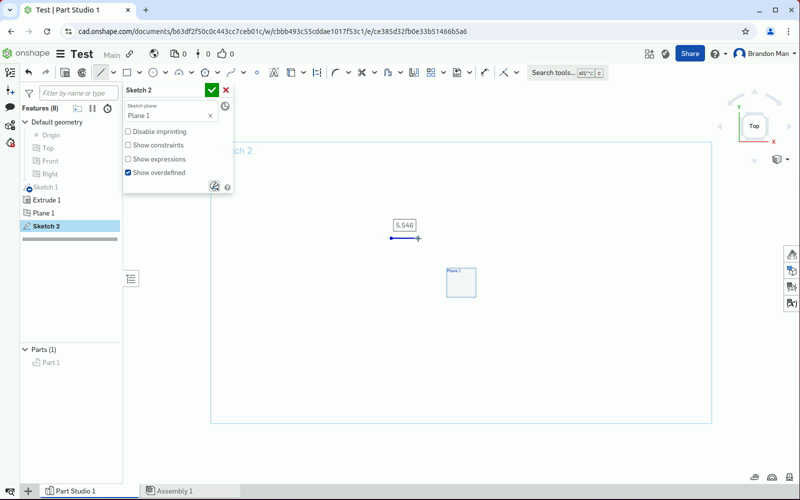
key_down(shift)
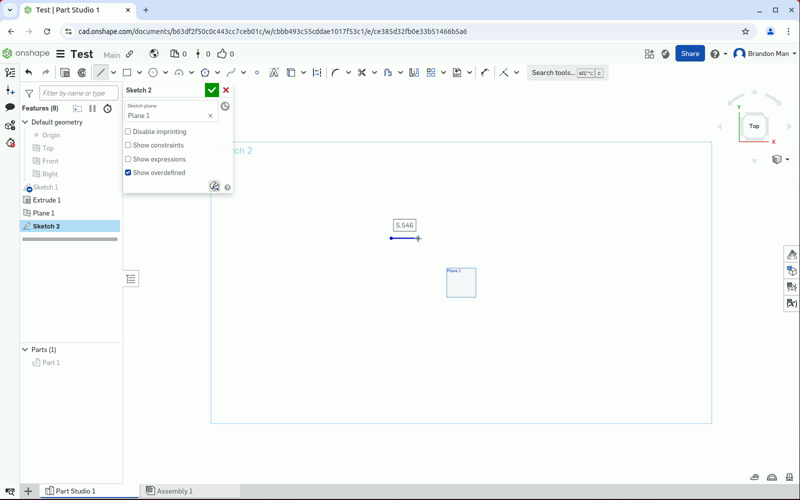
mouse_move(448, 238)
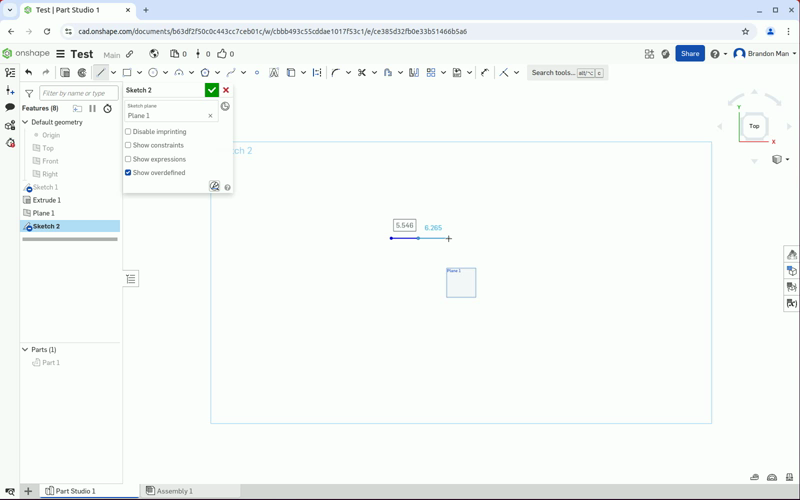
mouse_move(418, 209)
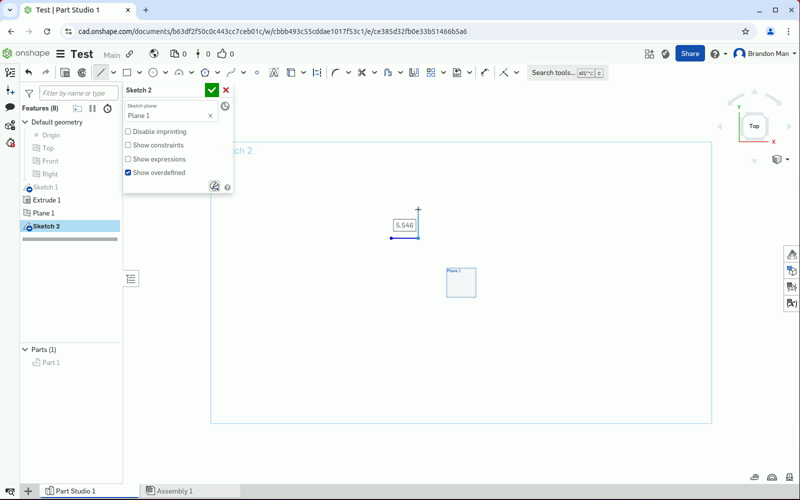
click(418, 209)
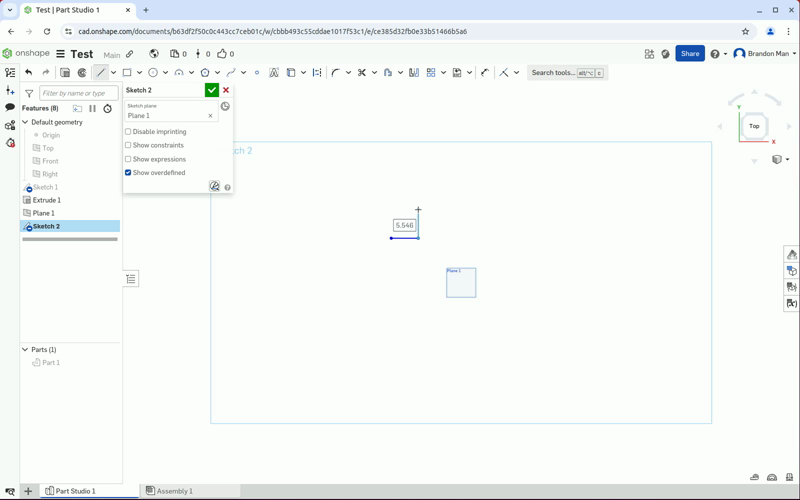
key_up(shift)
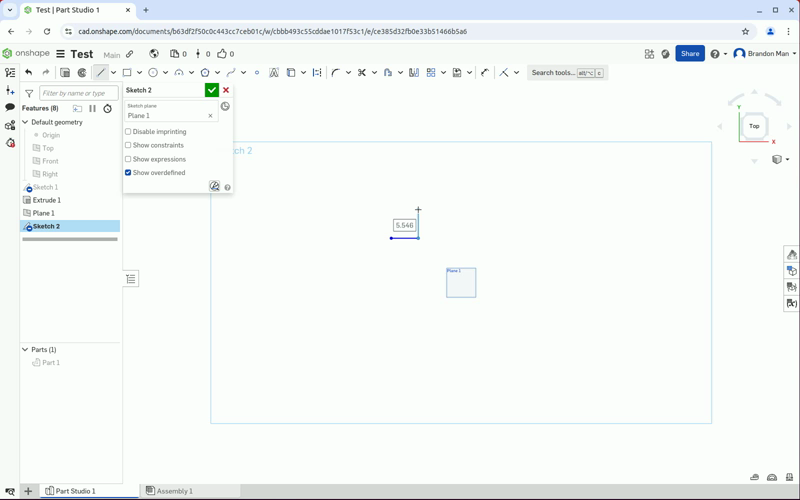
key_down(shift)
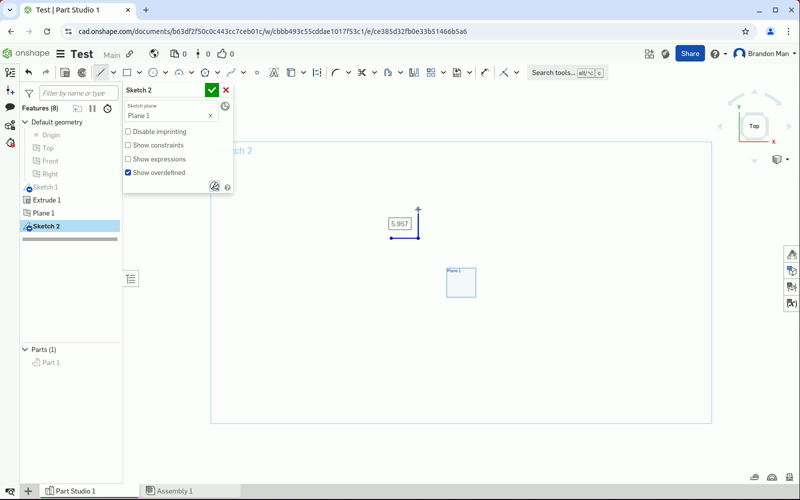
mouse_move(448, 209)
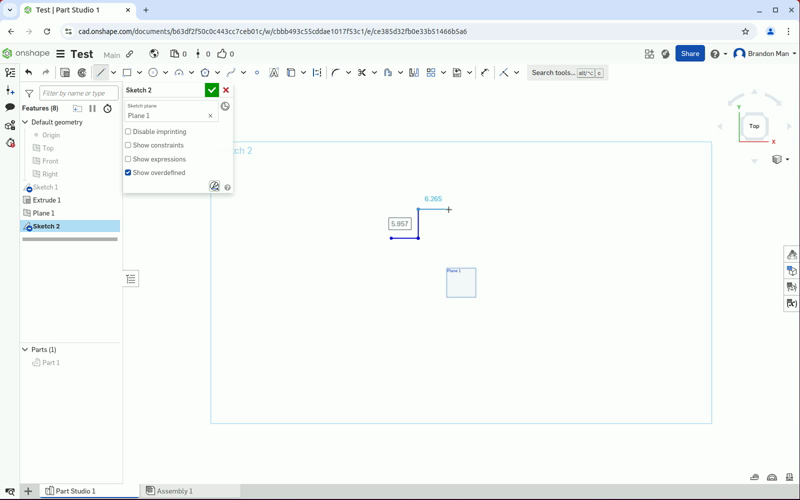
mouse_move(391, 209)
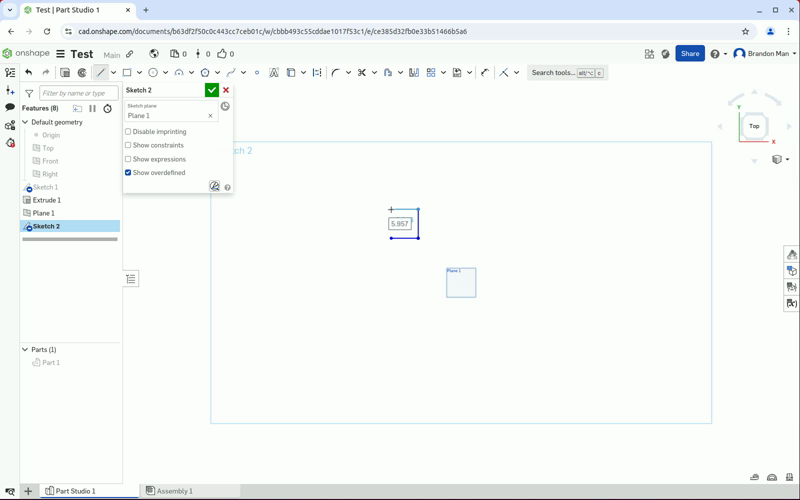
click(391, 209)
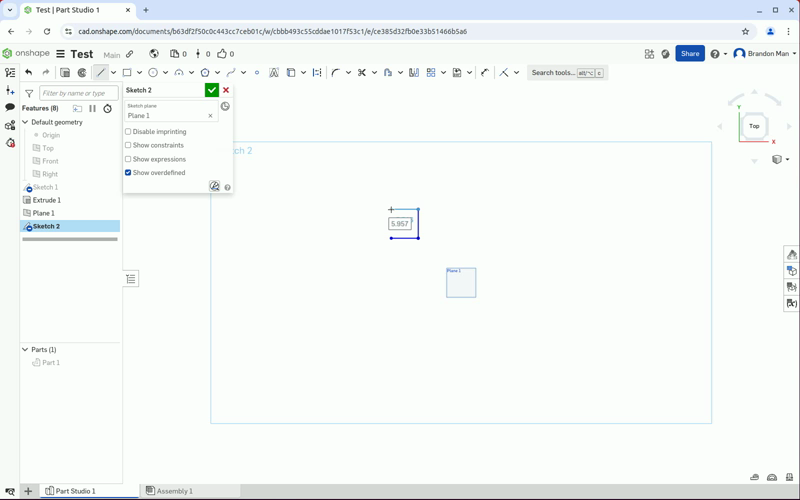
key_up(shift)
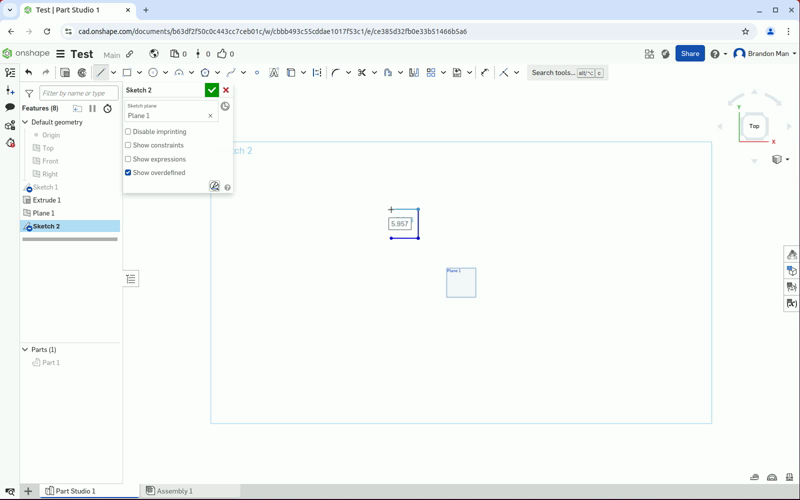
mouse_move(421, 209)
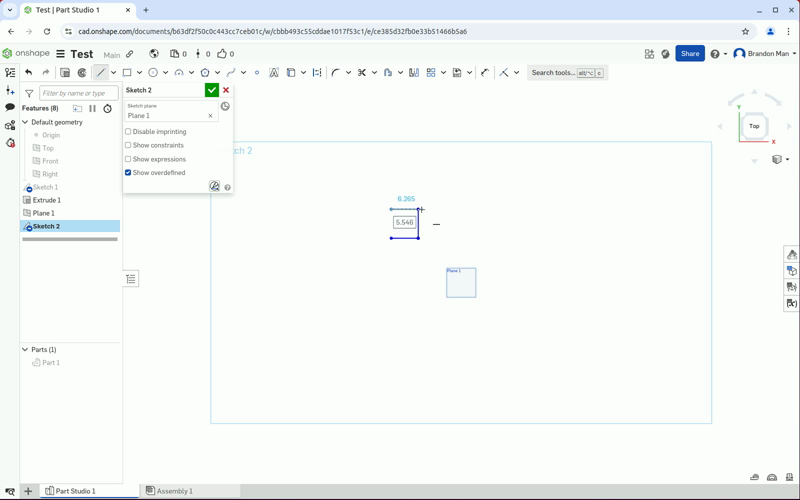
key_down(shift)
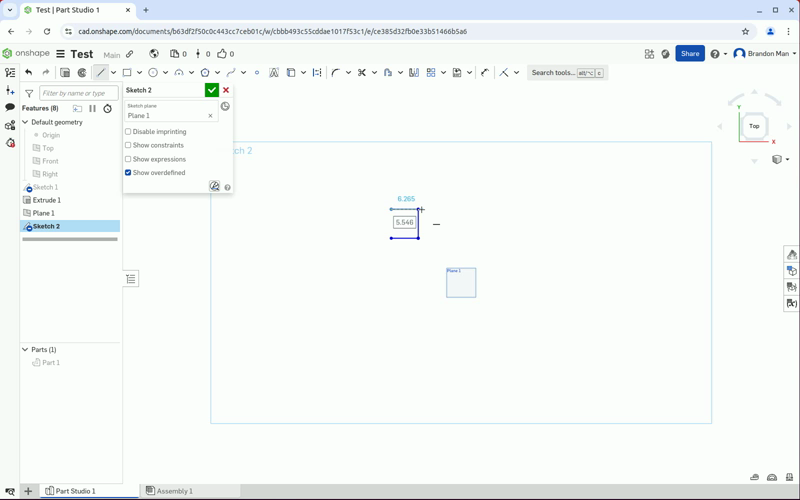
mouse_move(391, 238)
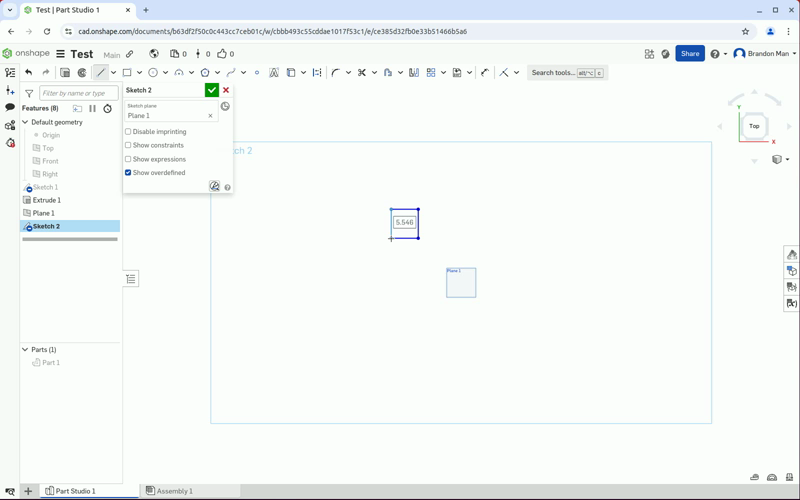
key_up(shift)
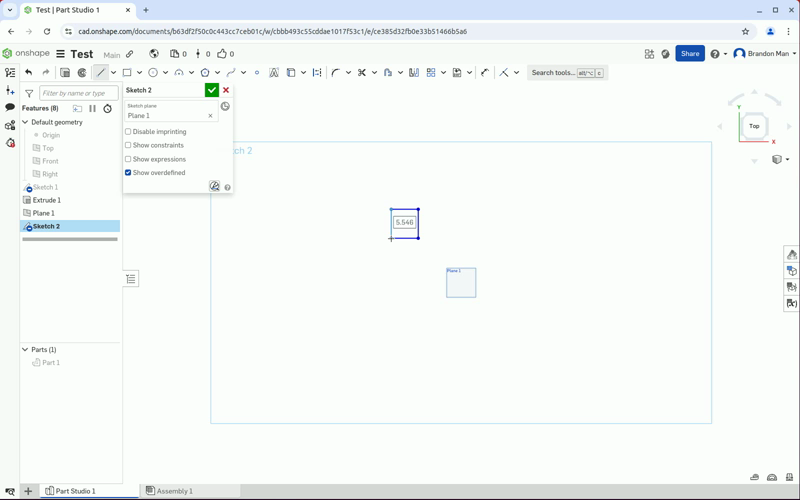
click(391, 238)
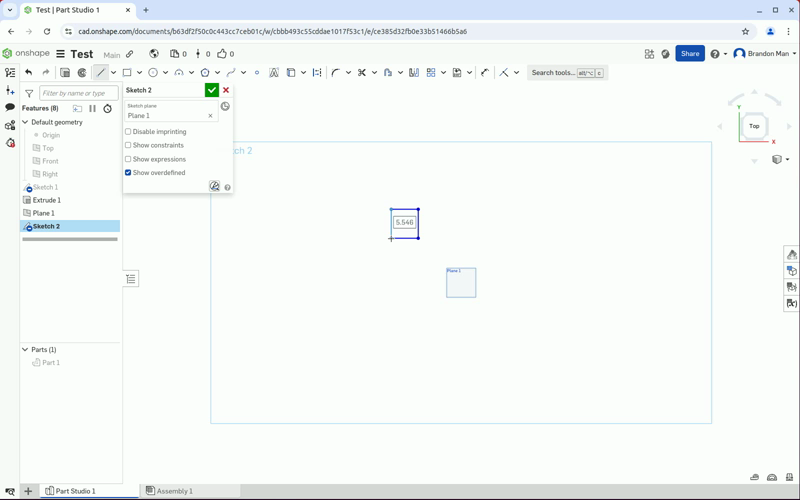
key(esc)
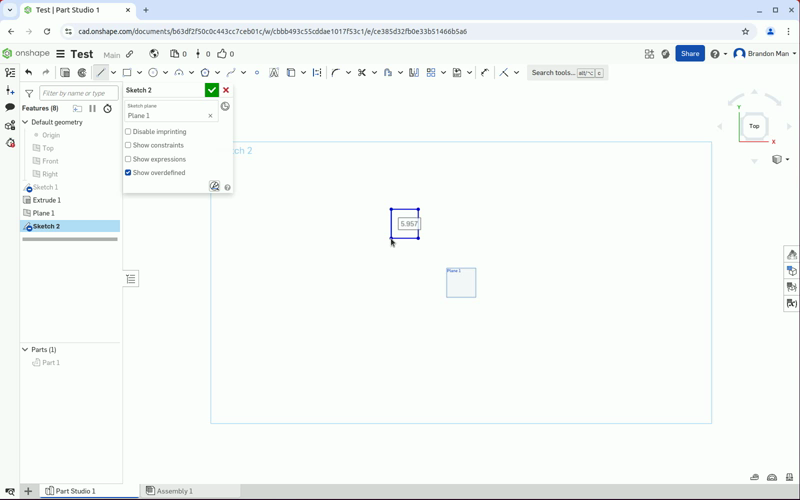
mouse_move(406, 229)
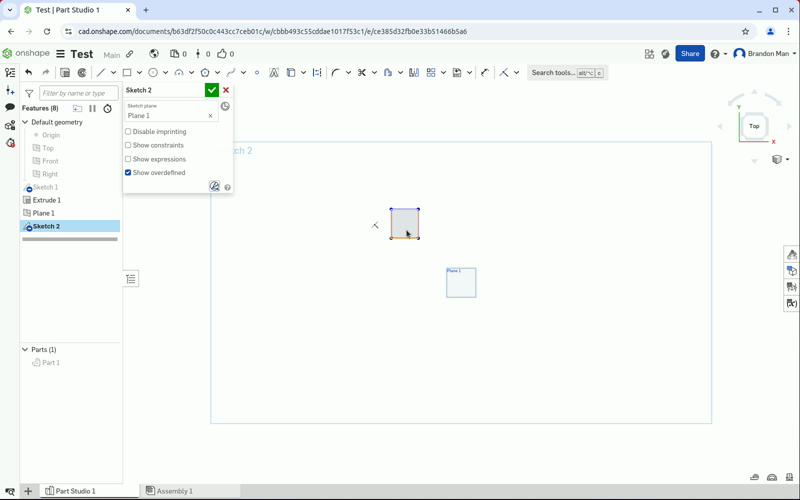
scroll(6)
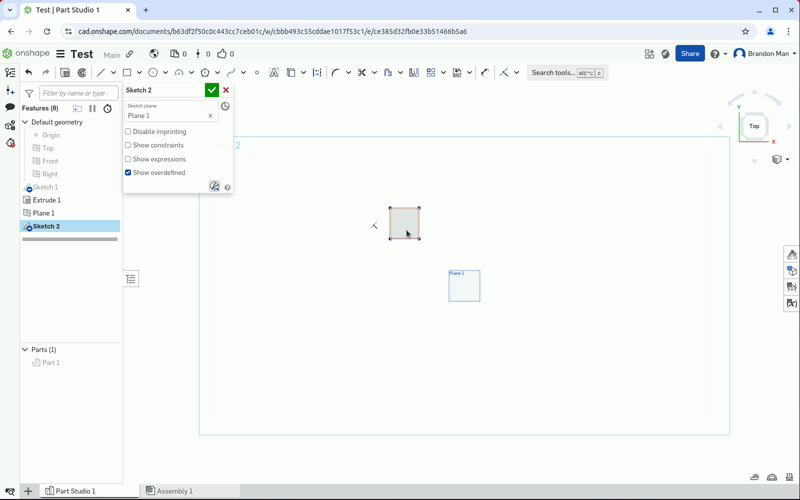
scroll(6)
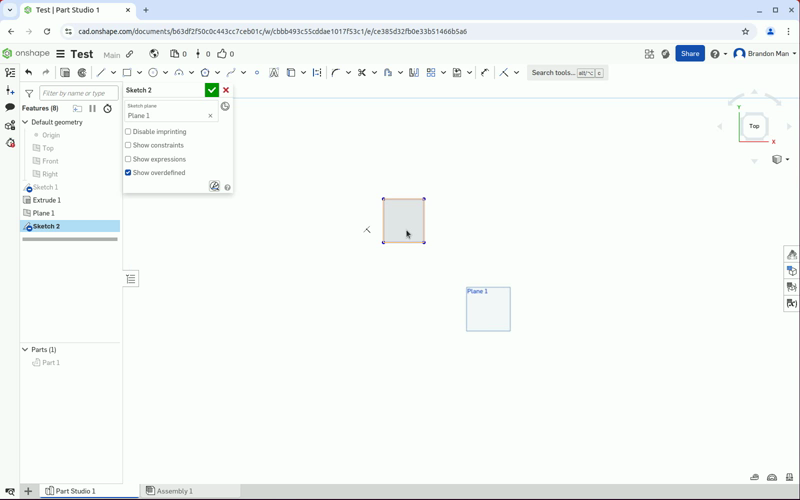
scroll(6)
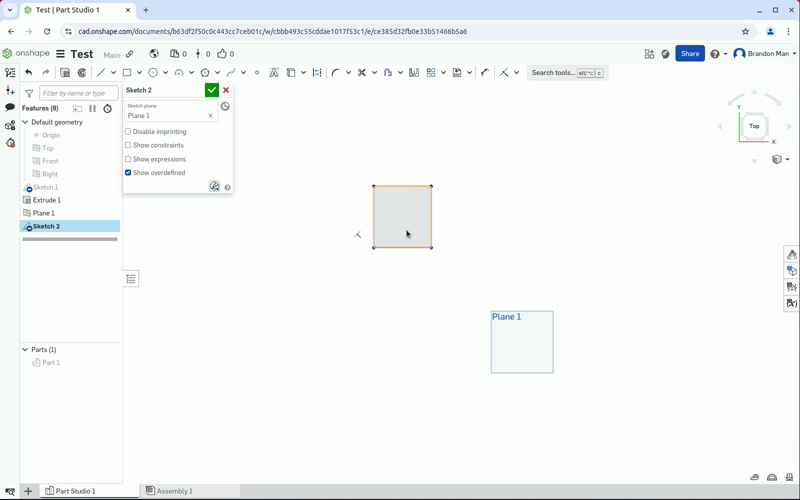
scroll(6)
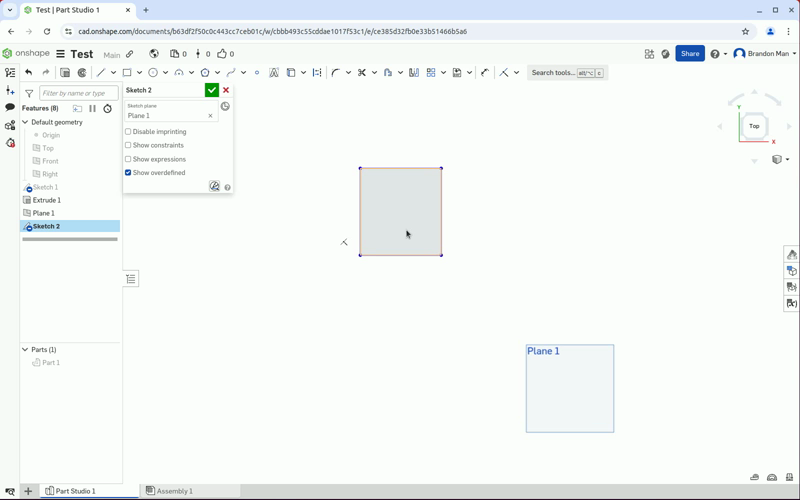
scroll(6)
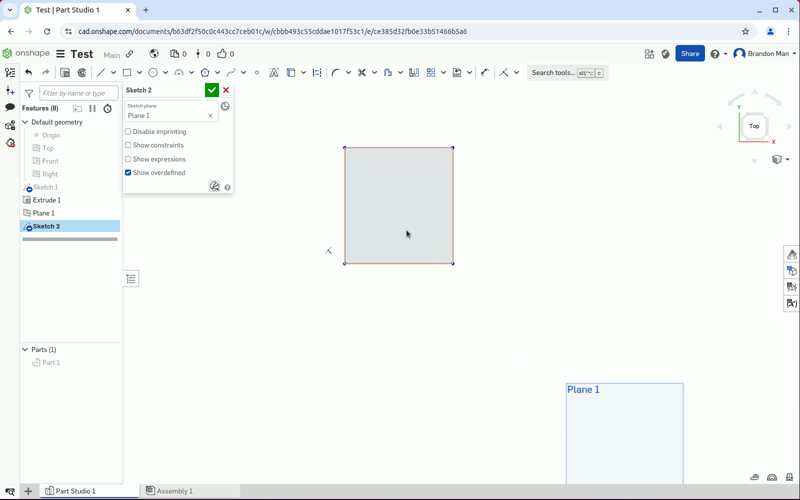
scroll(6)
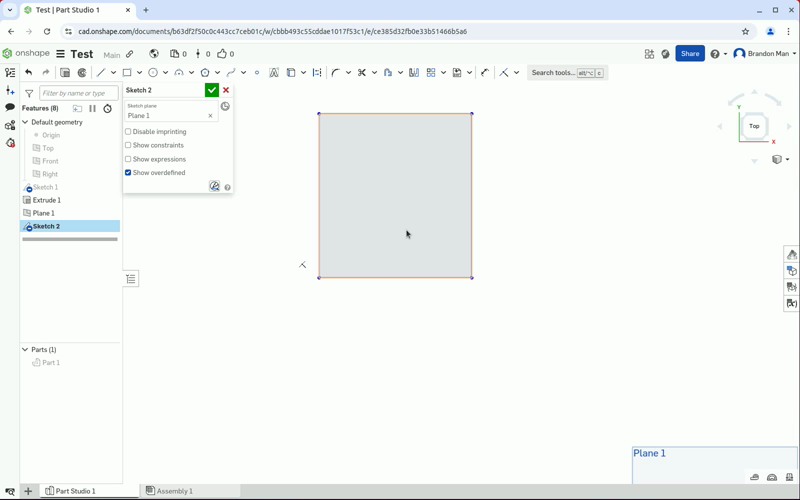
scroll(6)
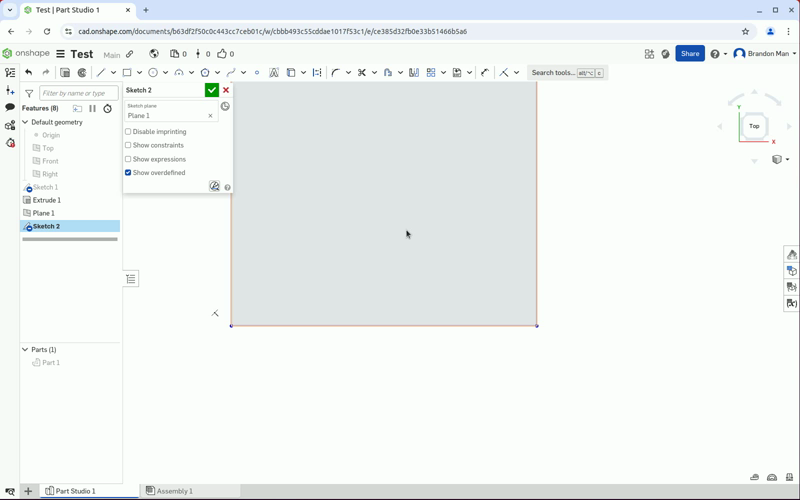
click(406, 229)
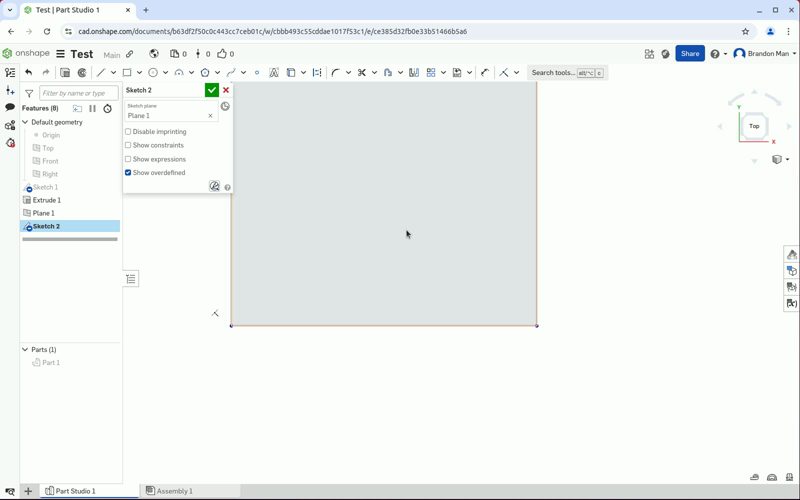
scroll(-6)
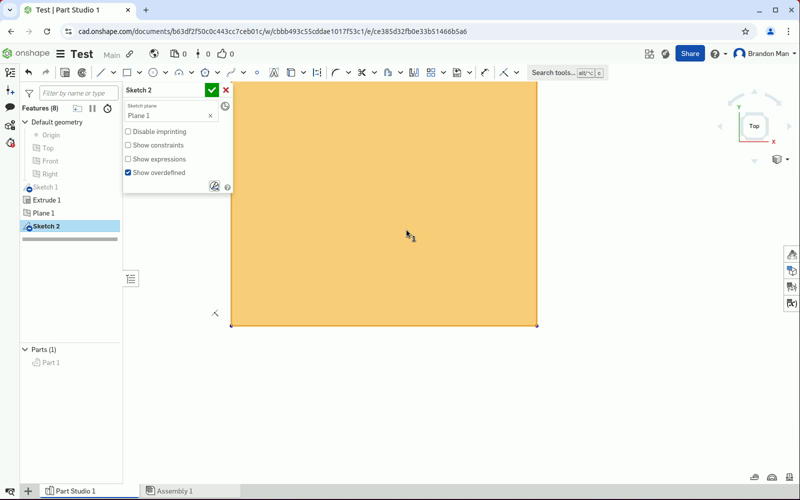
scroll(-6)
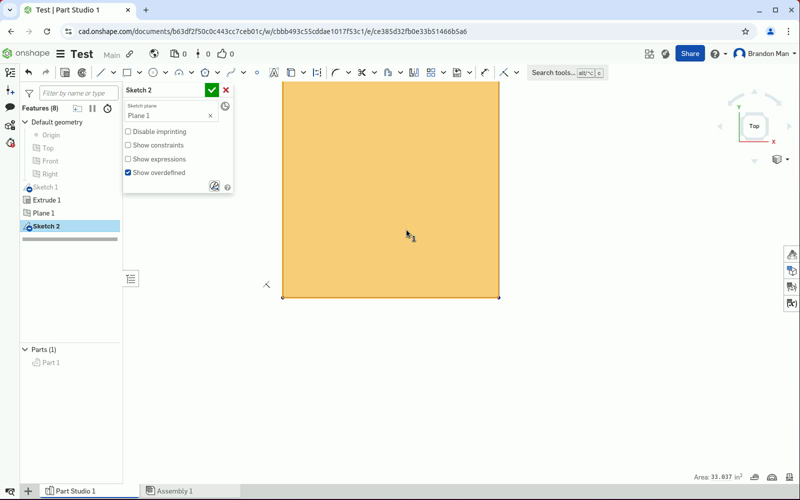
scroll(-6)
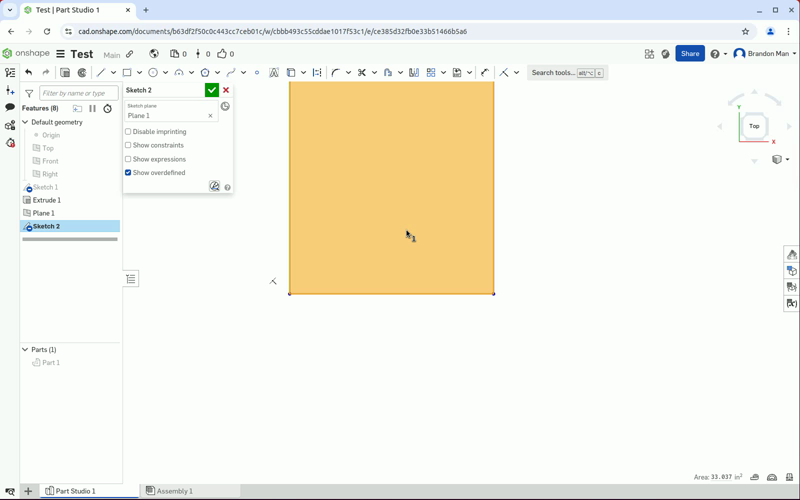
scroll(-6)
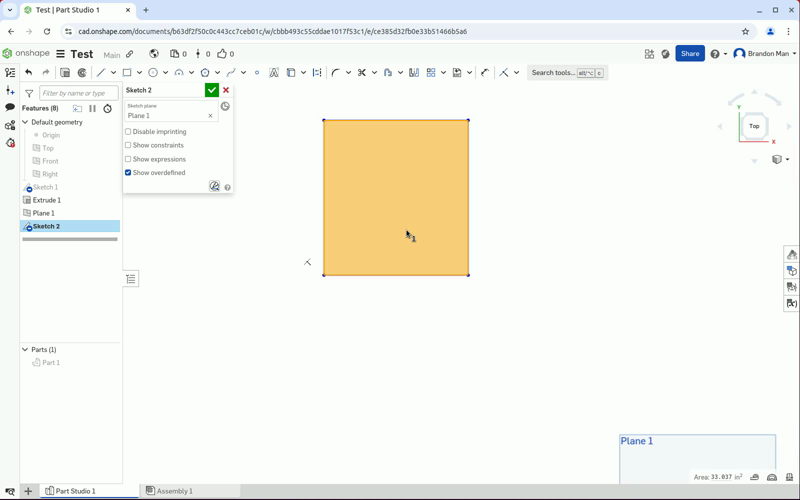
scroll(-6)
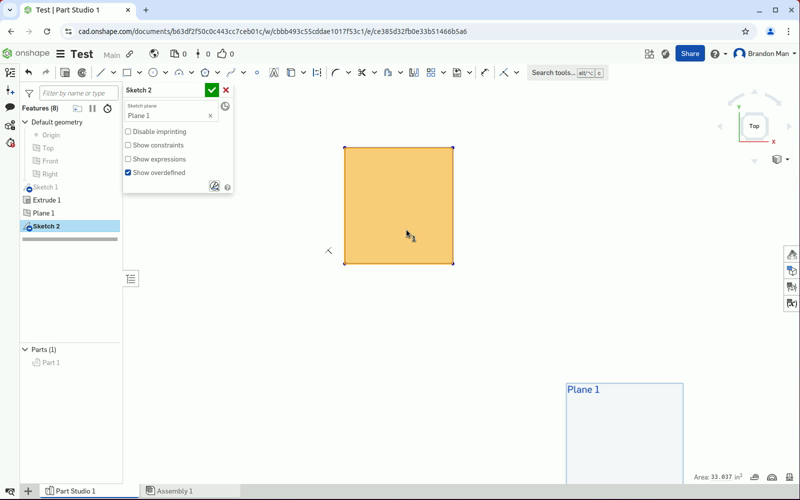
scroll(-6)
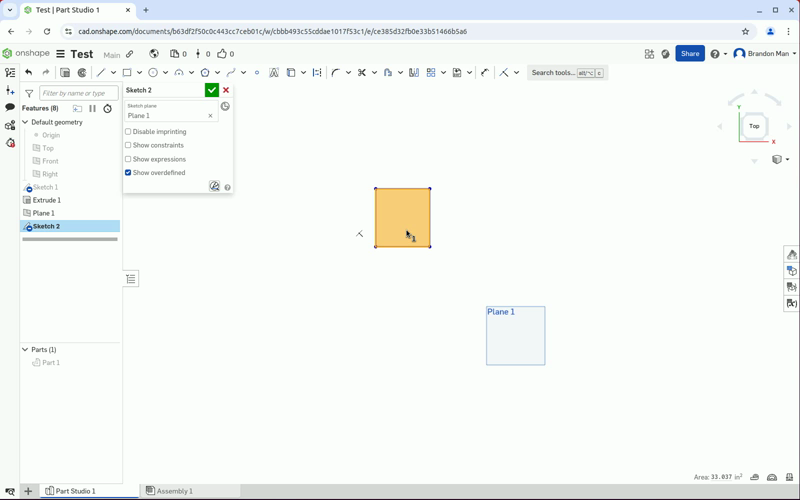
scroll(-6)
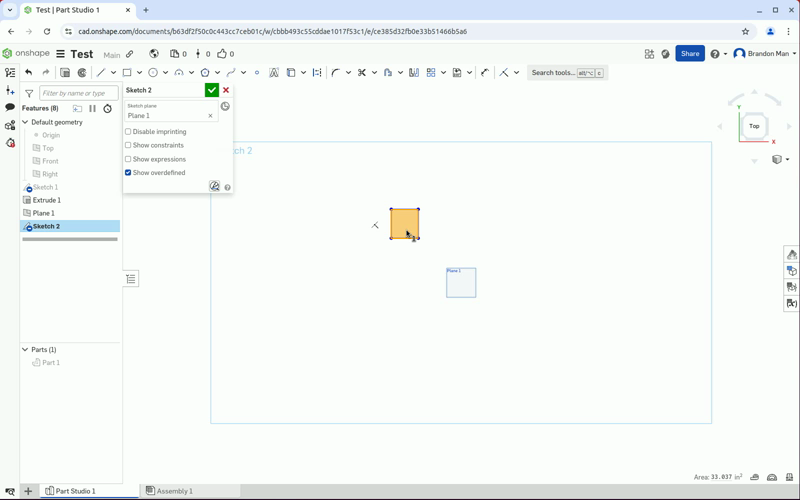
mouse_move(73, 352)
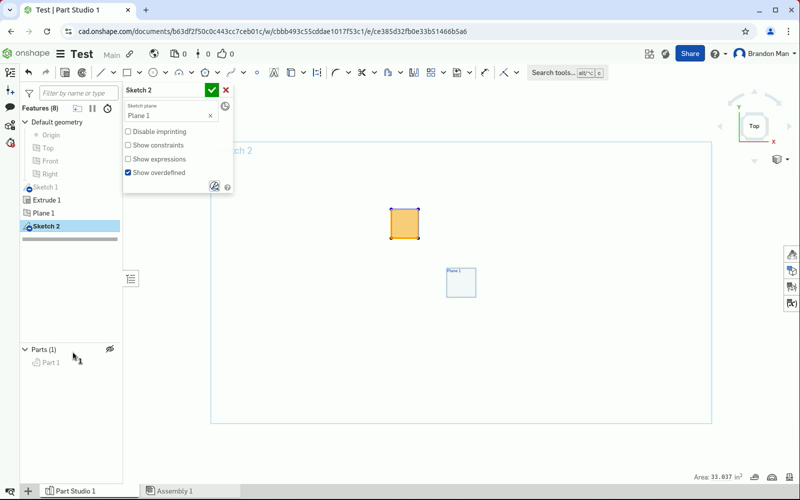
key(shift+y)
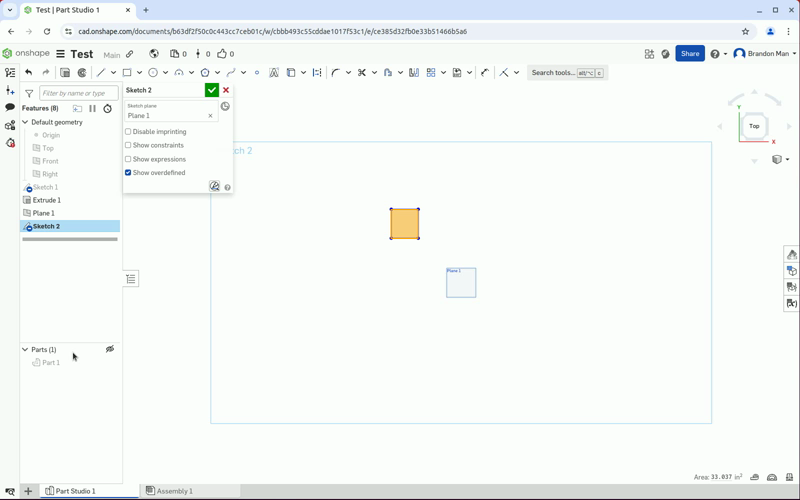
key(shift+e)
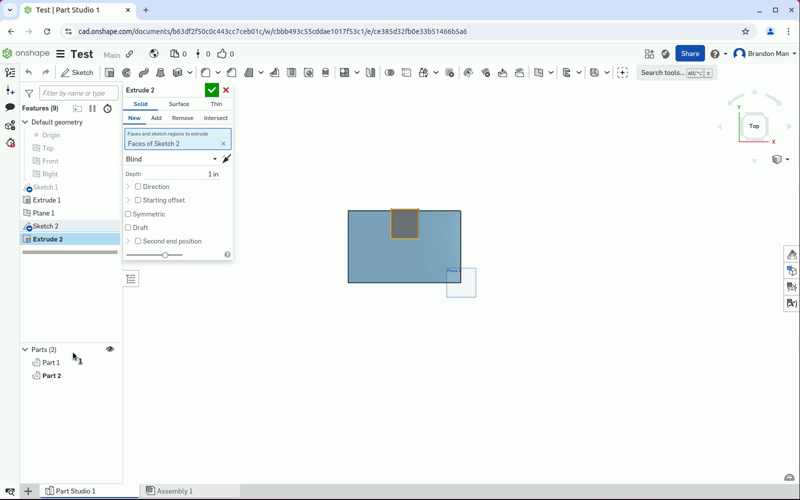
mouse_move(143, 106)
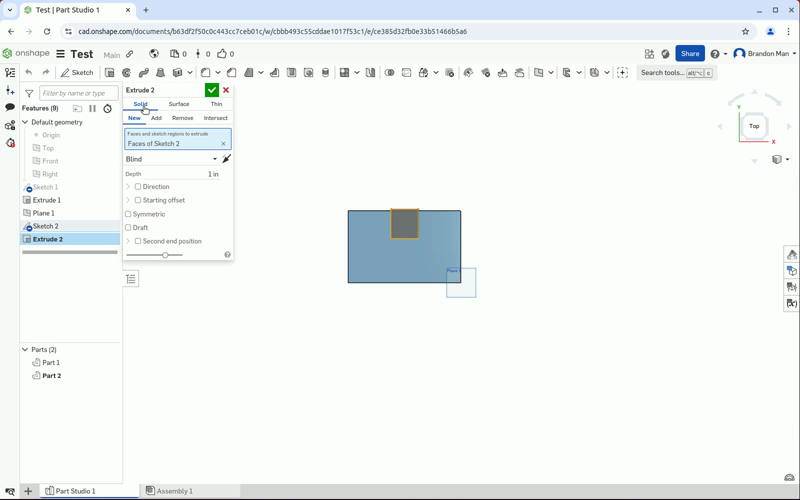
click(143, 106)
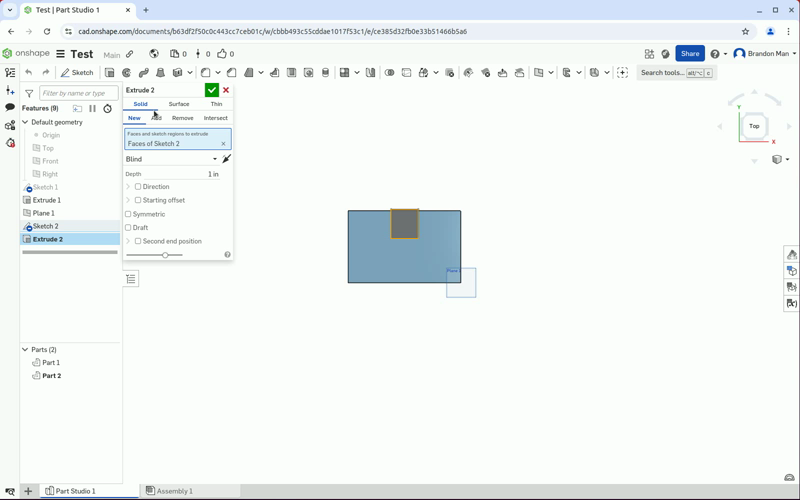
mouse_move(186, 120)
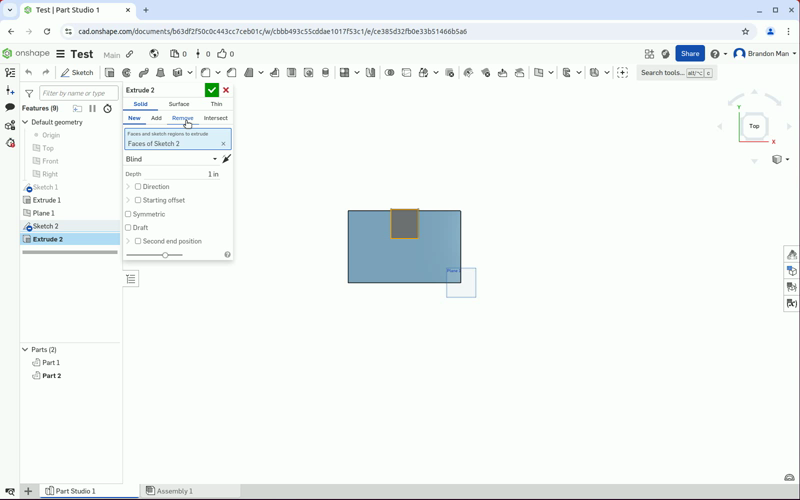
click(186, 120)
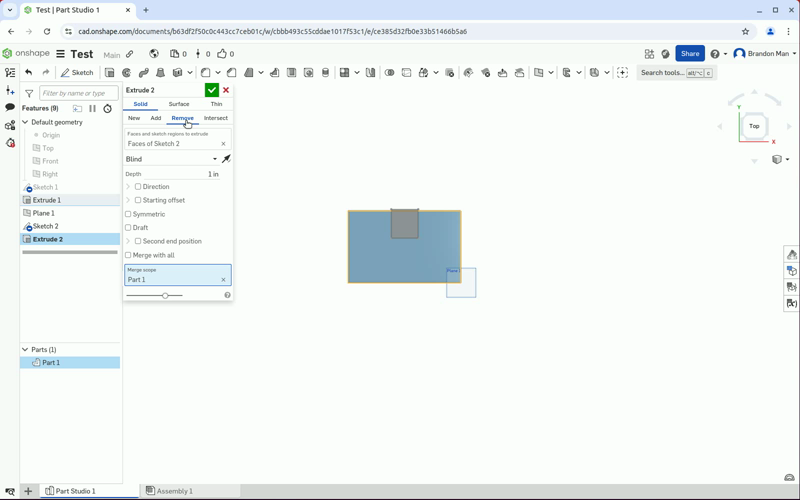
key(tab, 4)
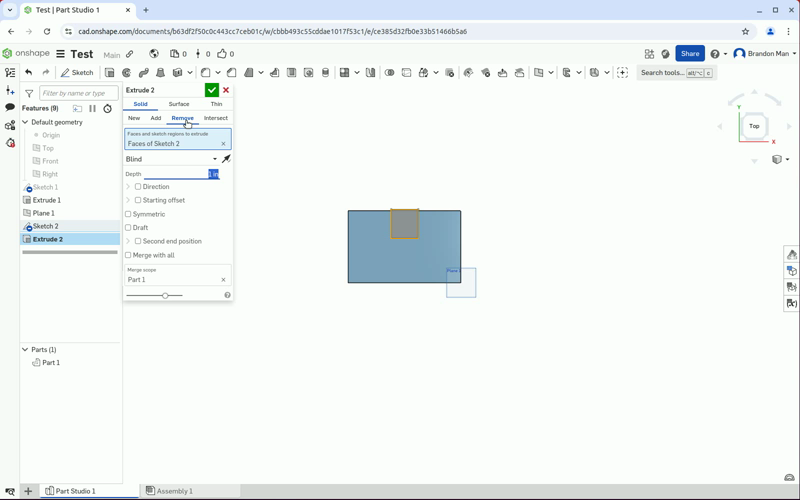
text(0.481)
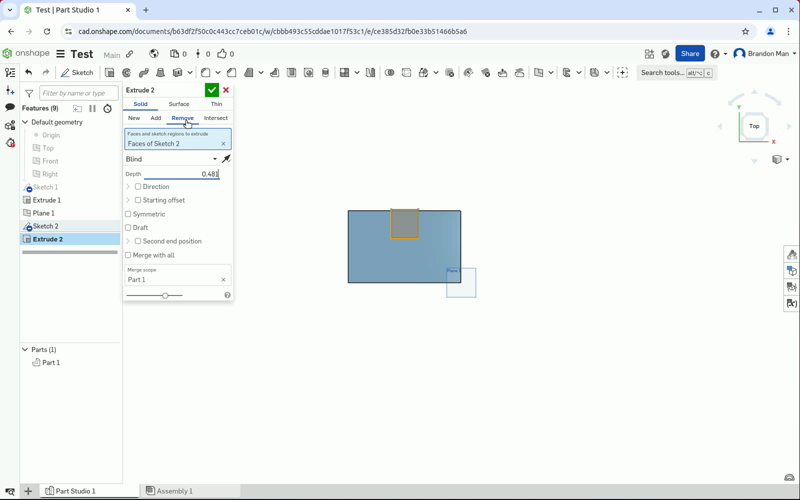
key(tab, 6)
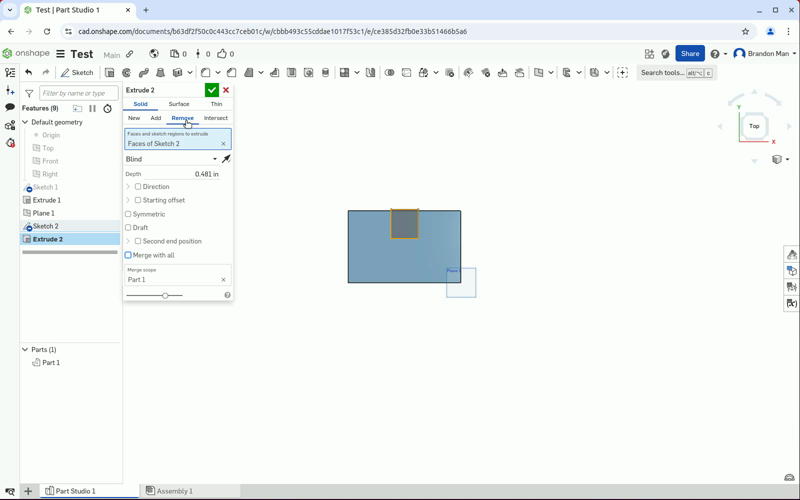
key(space)
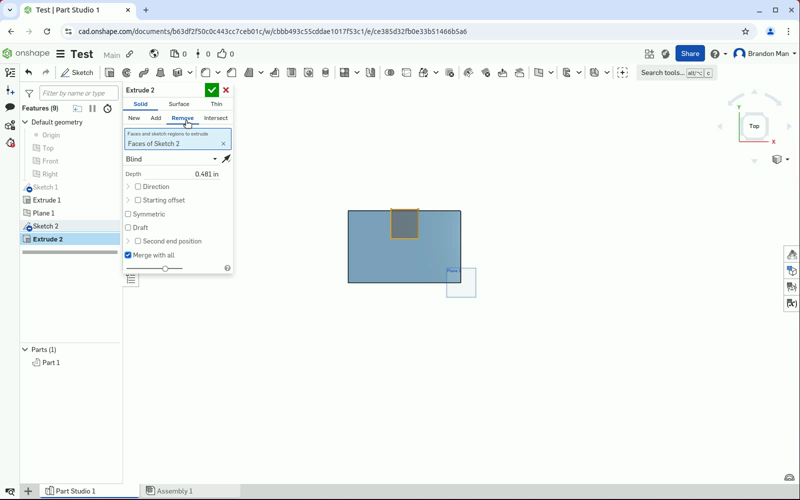
key(enter)
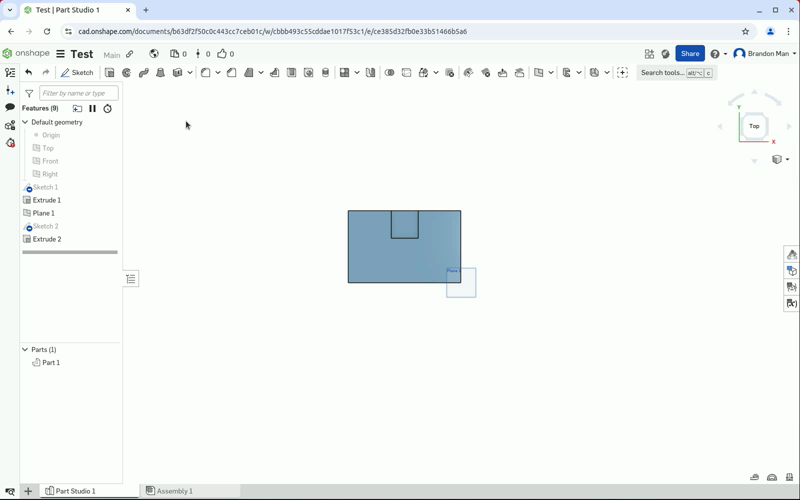
key(shift+h)
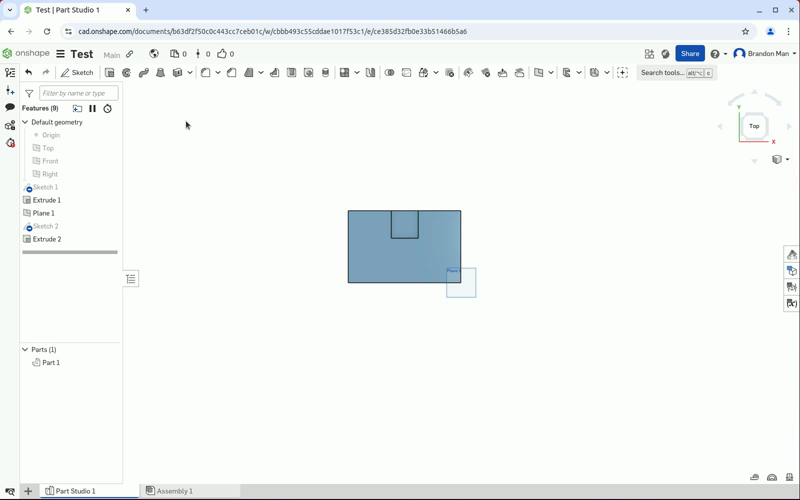
key(shift+h)
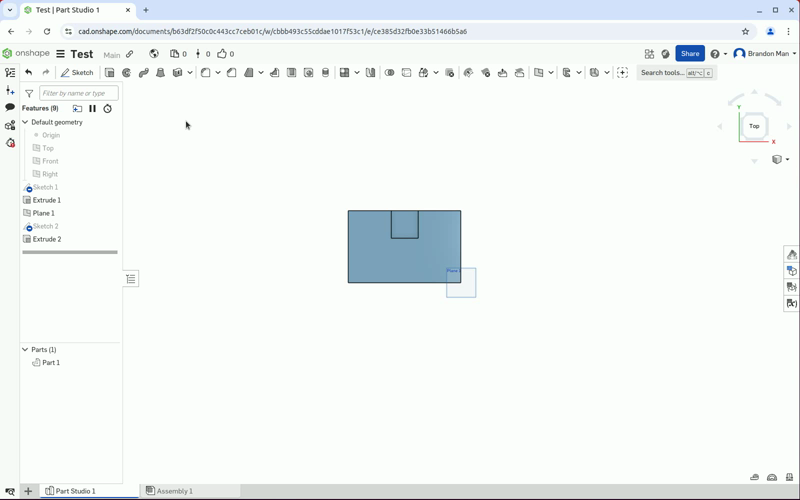
mouse_move(73, 189)
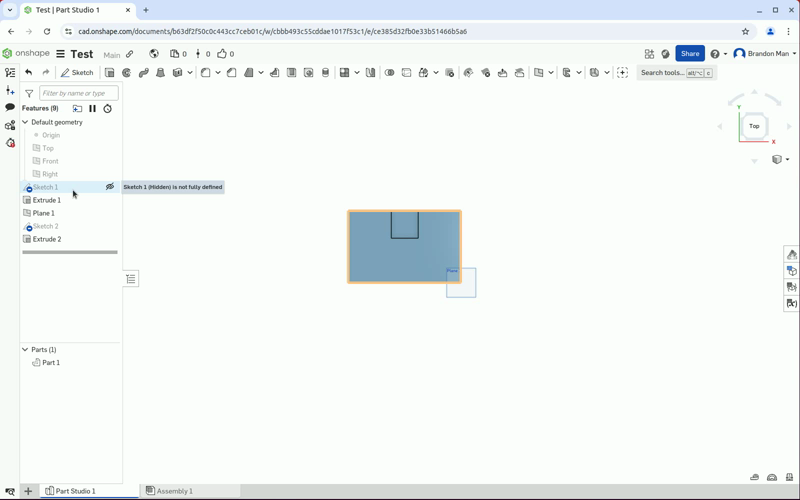
click(73, 189)
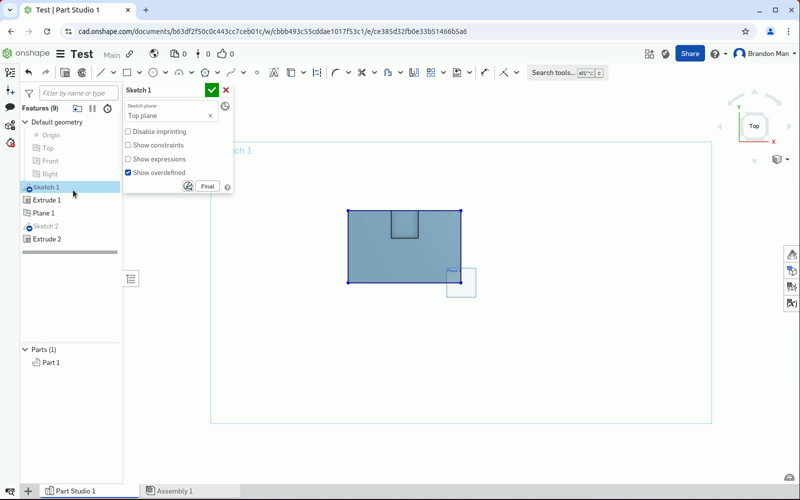
mouse_move(229, 92)
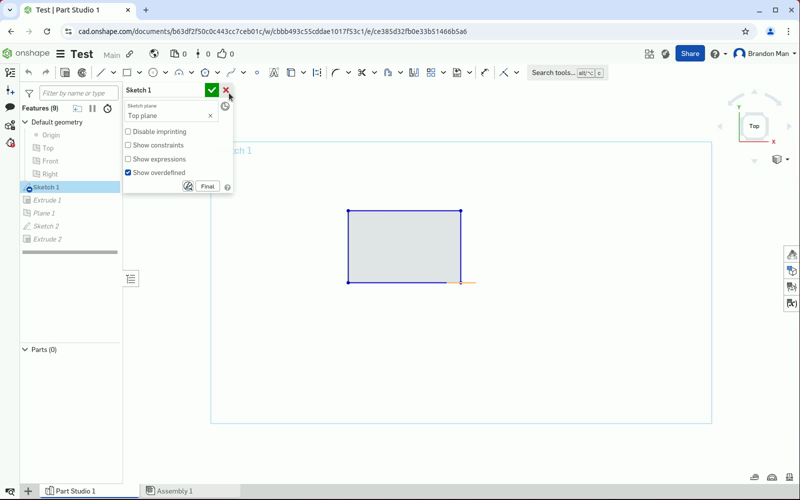
click(229, 92)
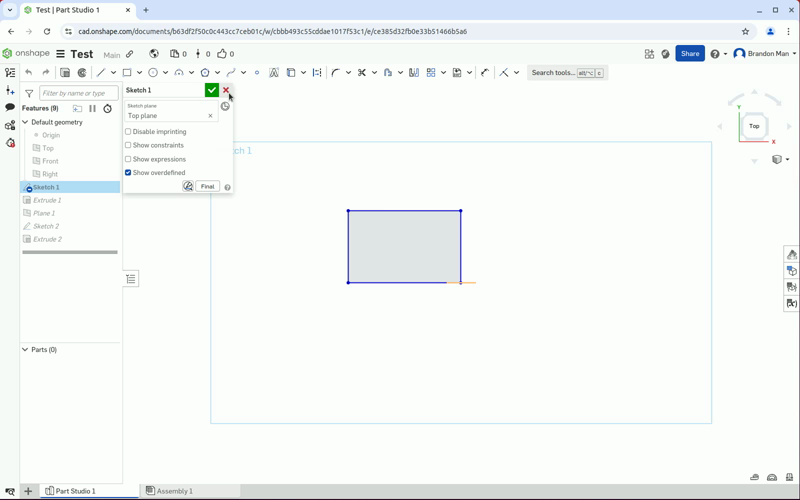
key(shift+s)
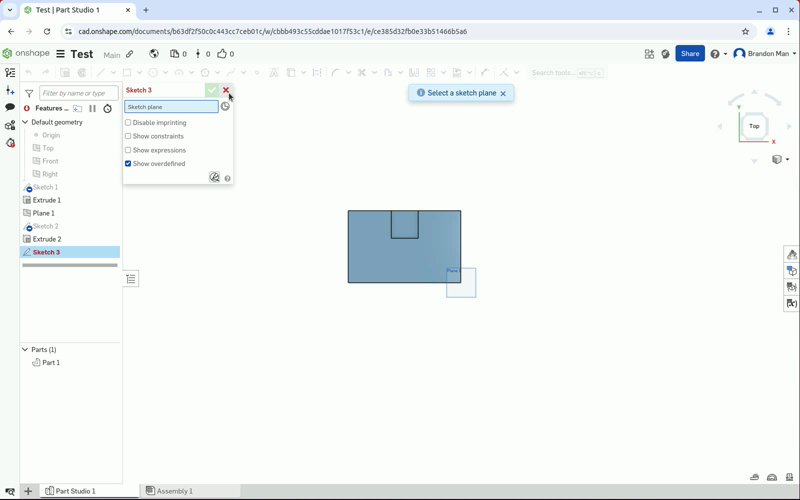
mouse_move(73, 215)
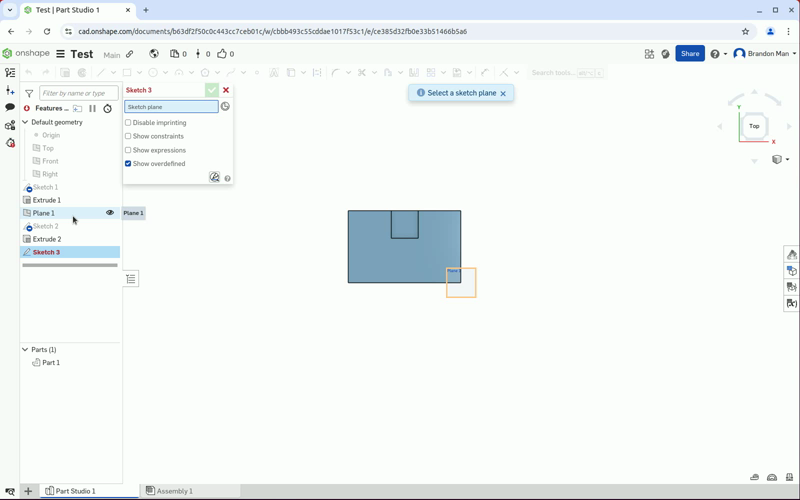
click(73, 215)
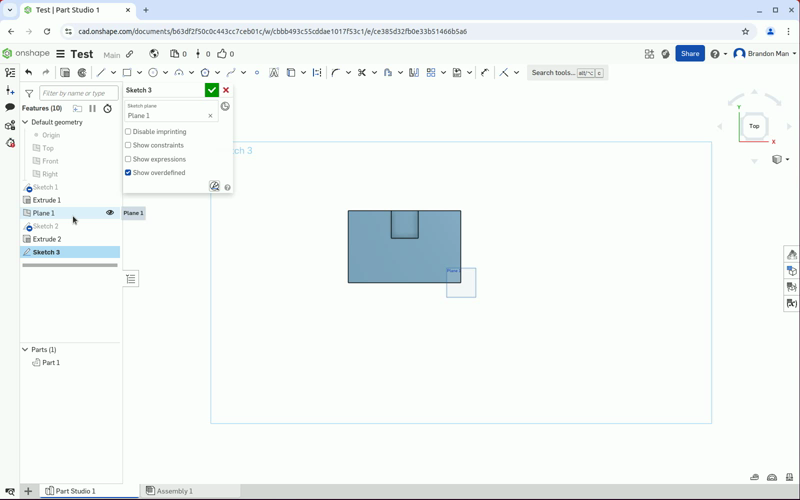
mouse_move(73, 352)
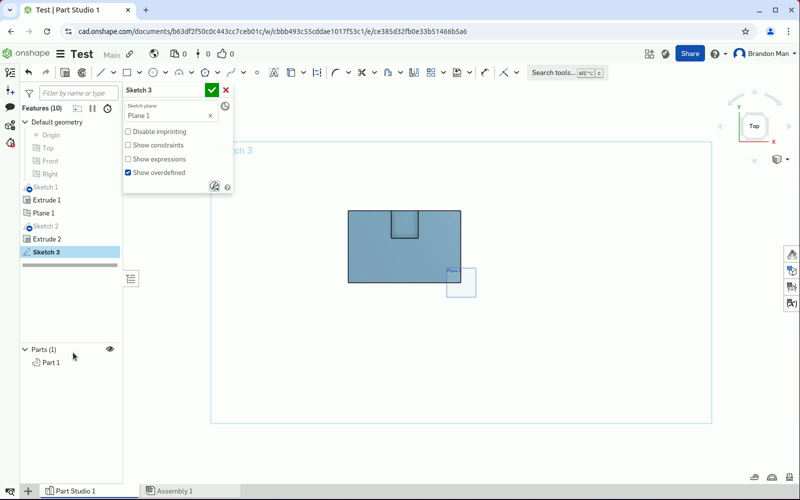
key(y)
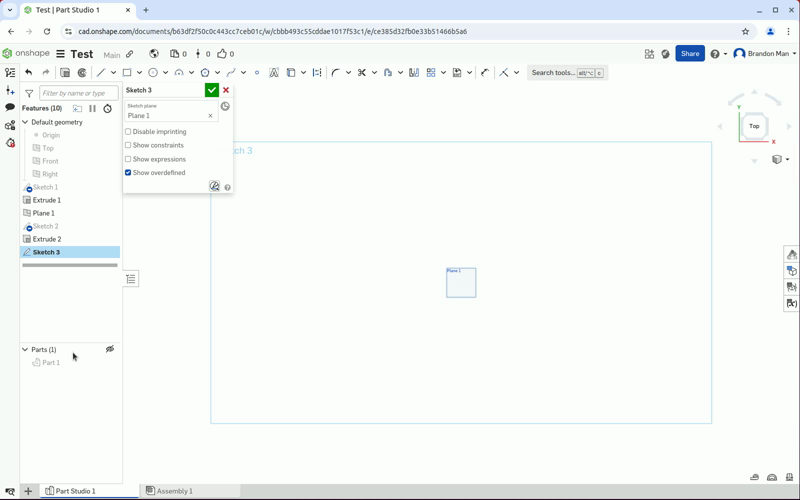
key(l)
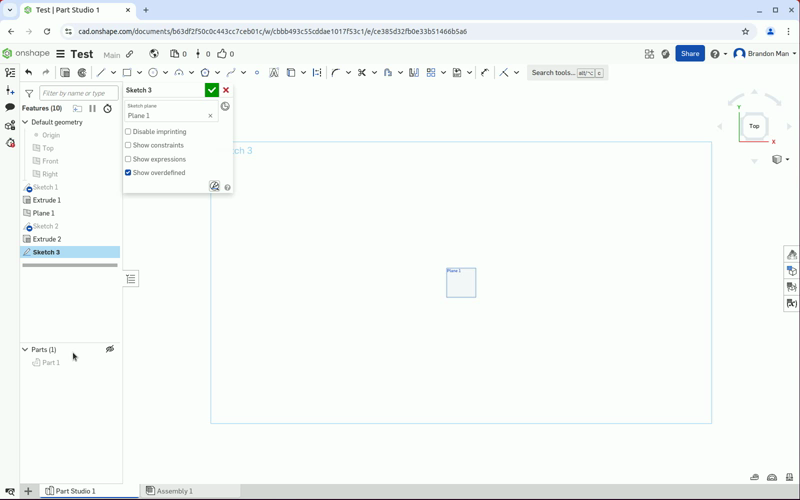
key_down(shift)
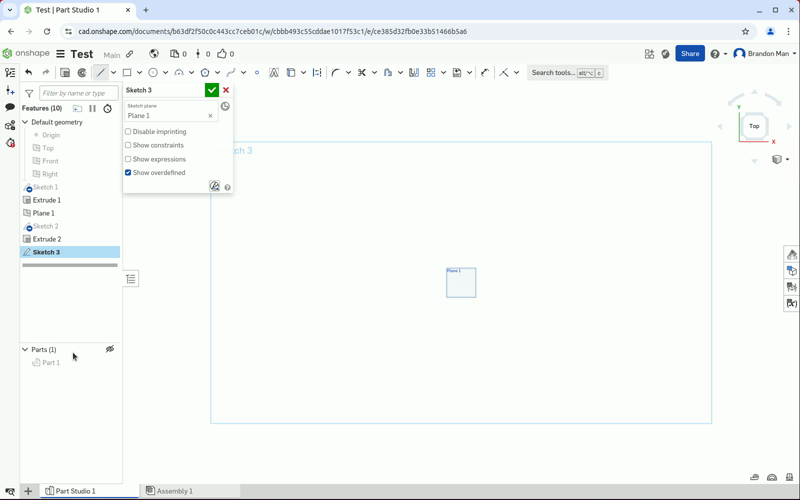
mouse_move(391, 282)
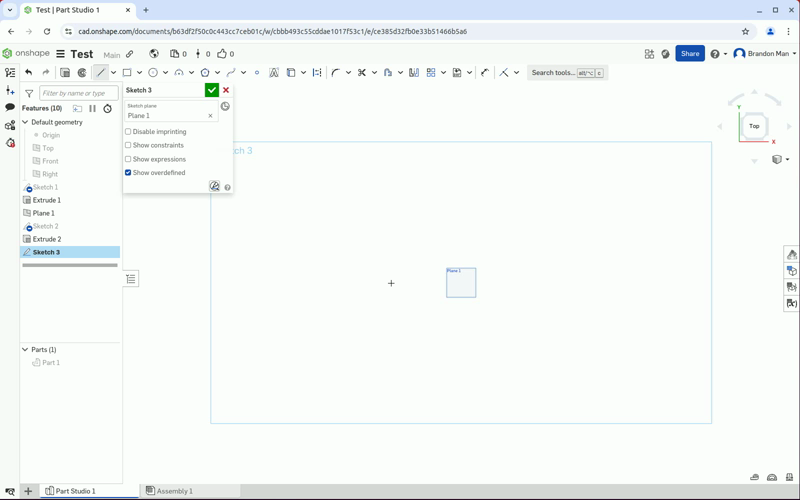
click(391, 282)
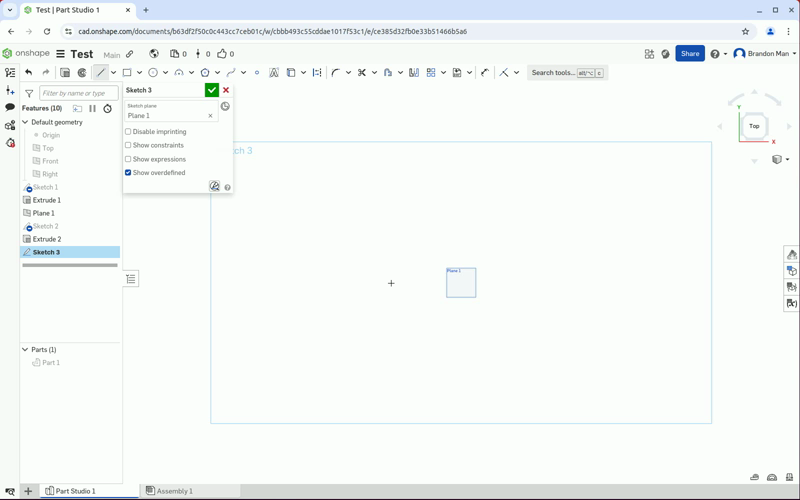
key_up(shift)
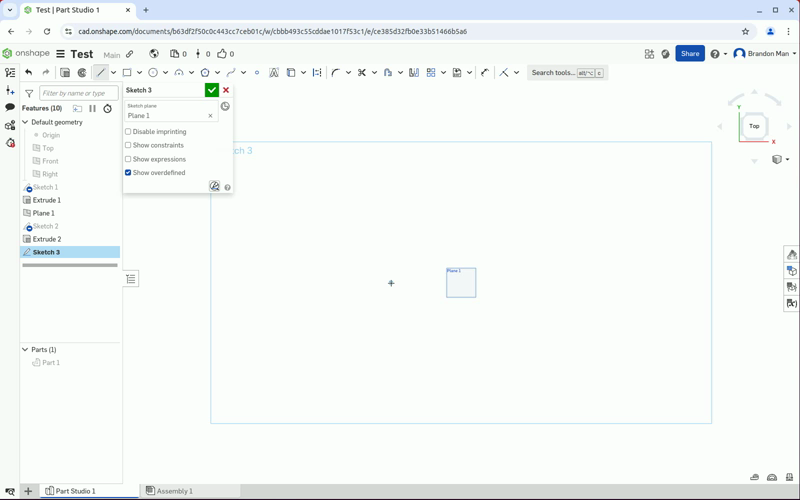
key_down(shift)
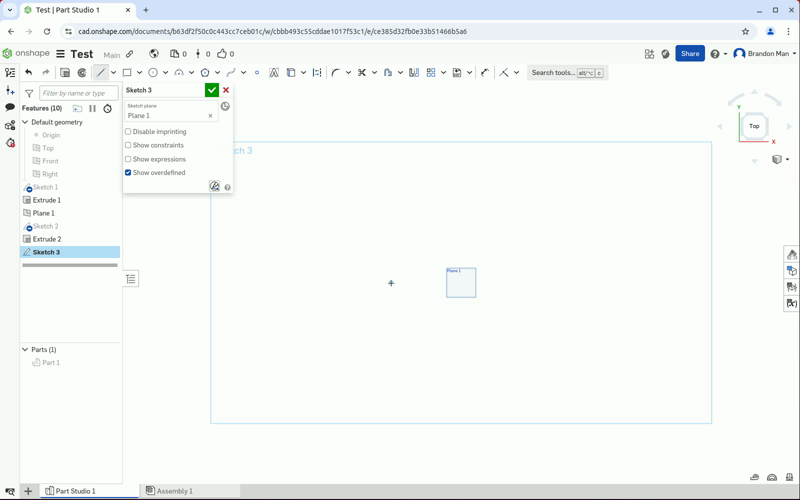
mouse_move(421, 282)
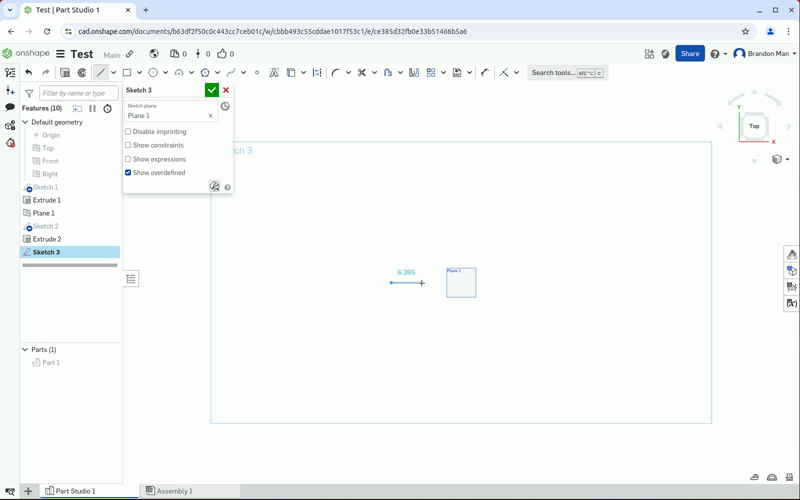
mouse_move(418, 282)
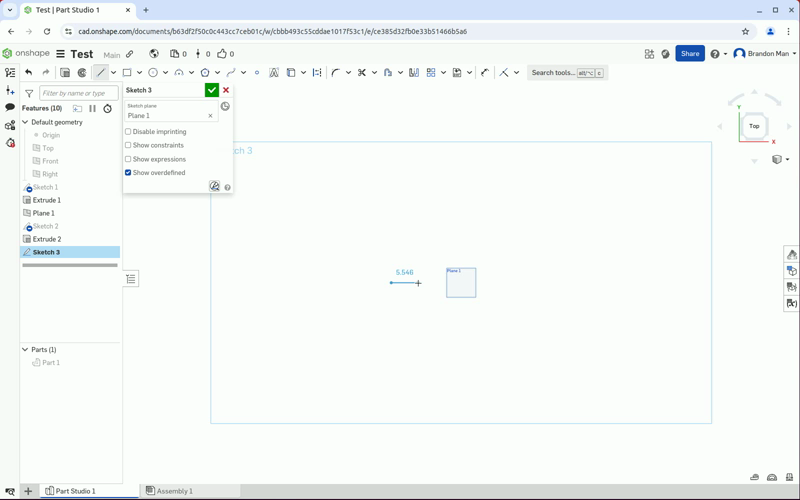
click(418, 282)
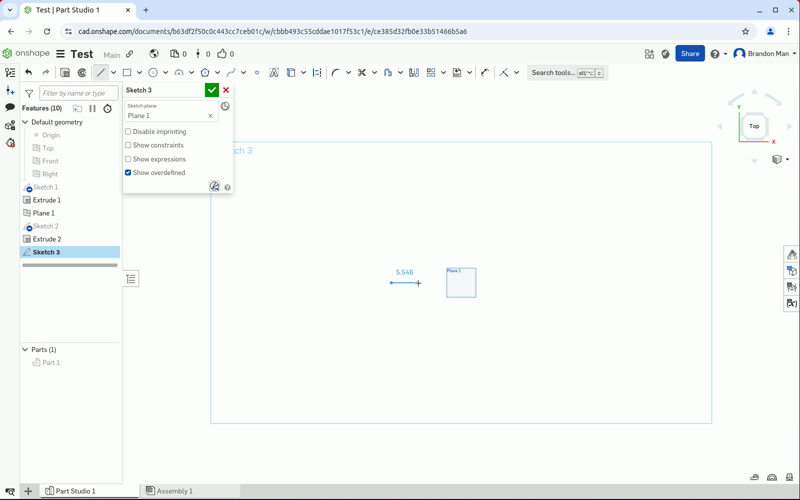
key_up(shift)
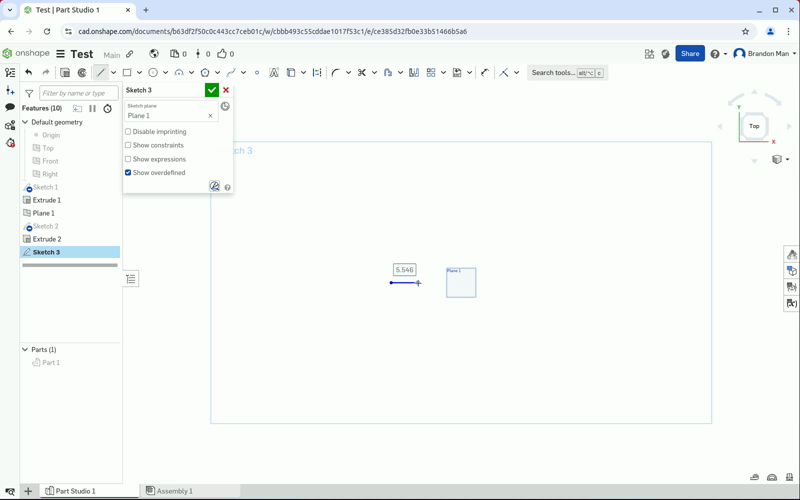
key_down(shift)
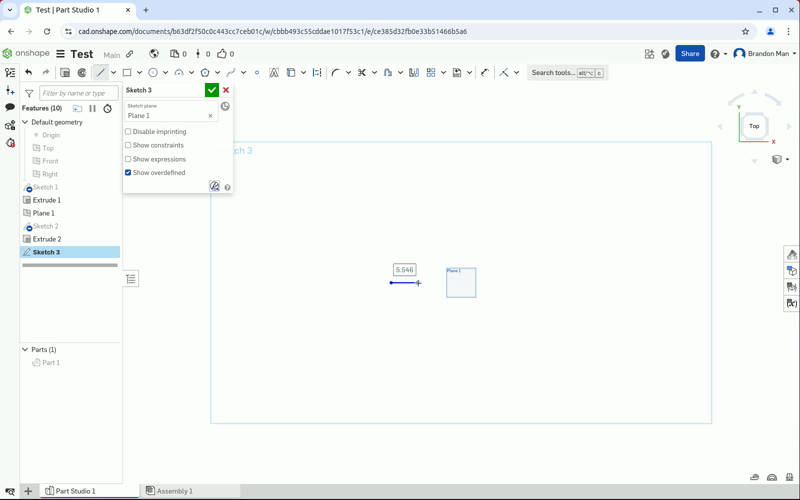
mouse_move(448, 282)
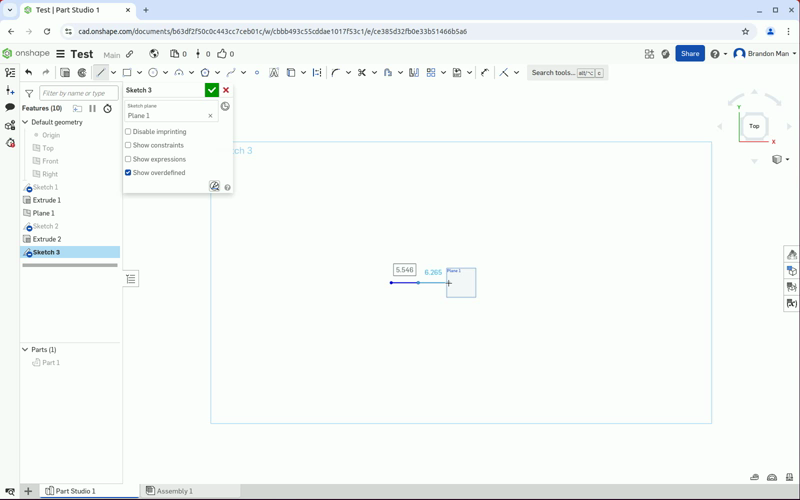
mouse_move(418, 253)
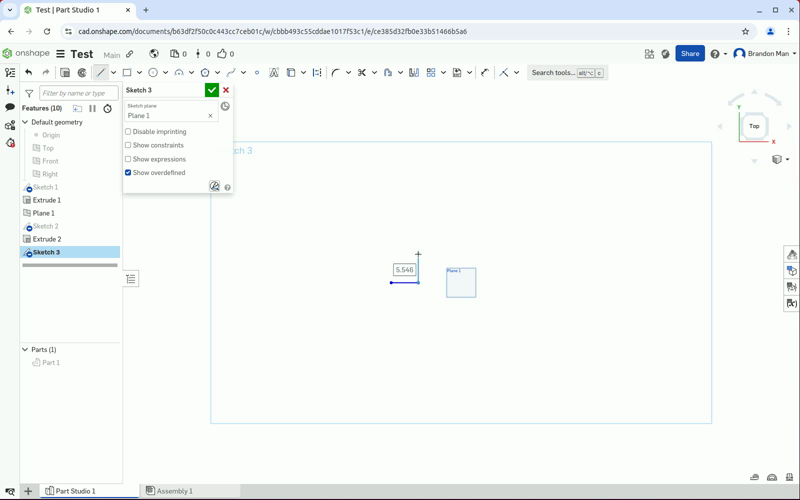
click(418, 253)
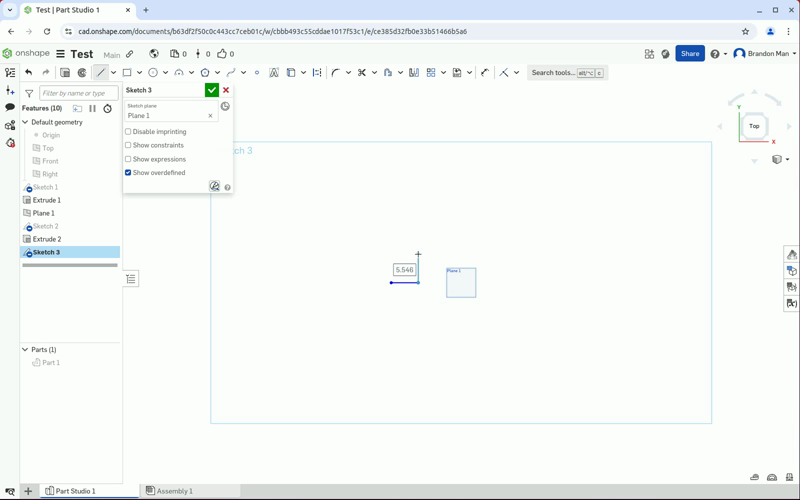
key_up(shift)
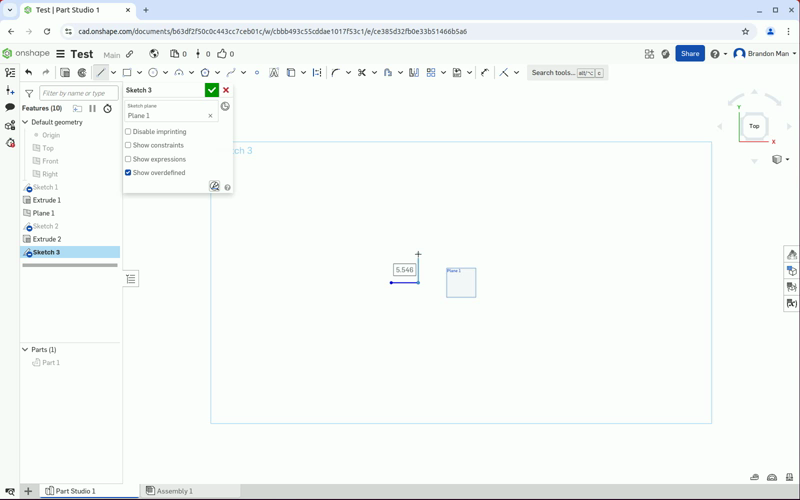
key_down(shift)
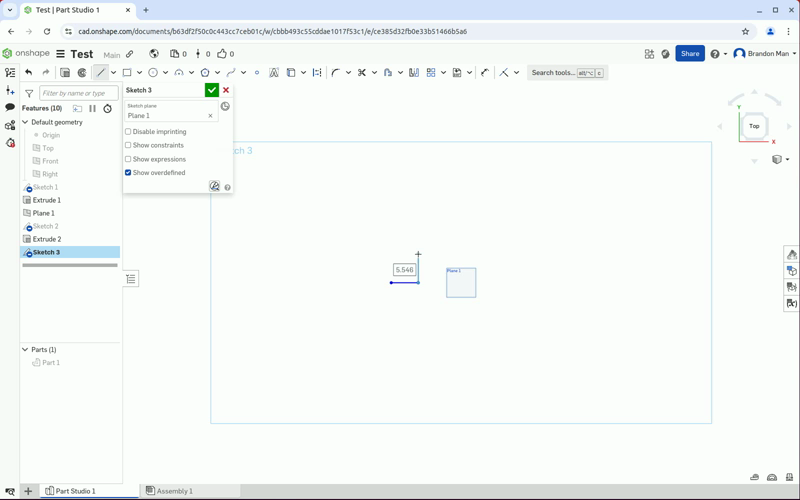
mouse_move(448, 253)
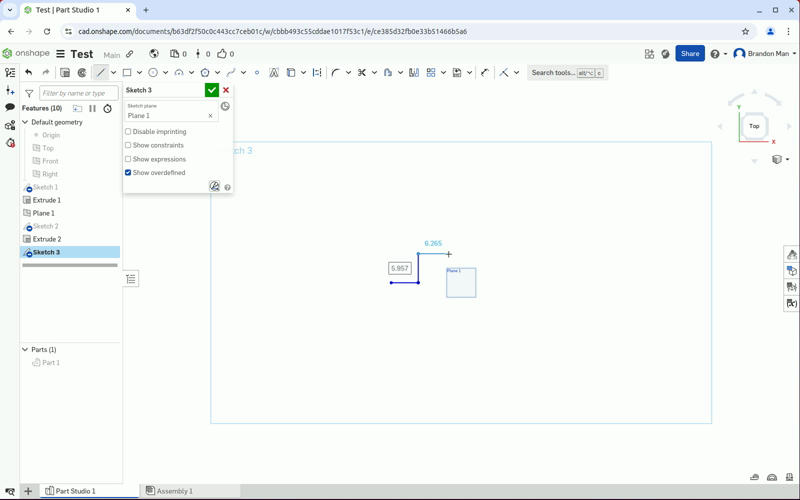
mouse_move(391, 253)
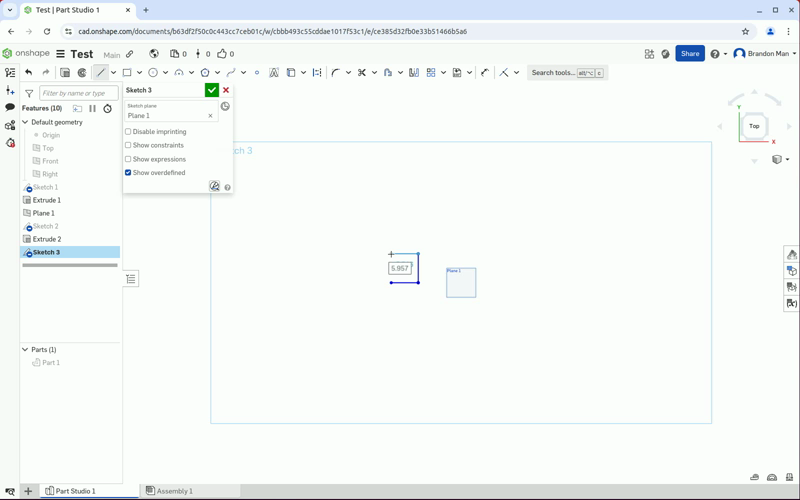
click(391, 253)
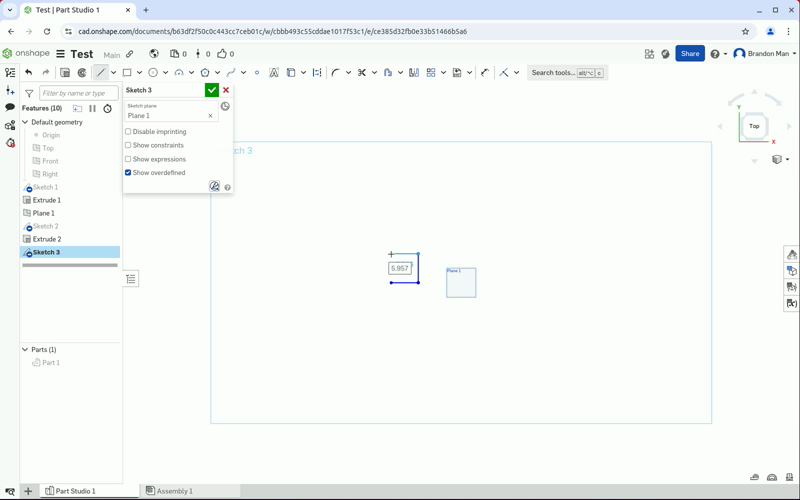
key_up(shift)
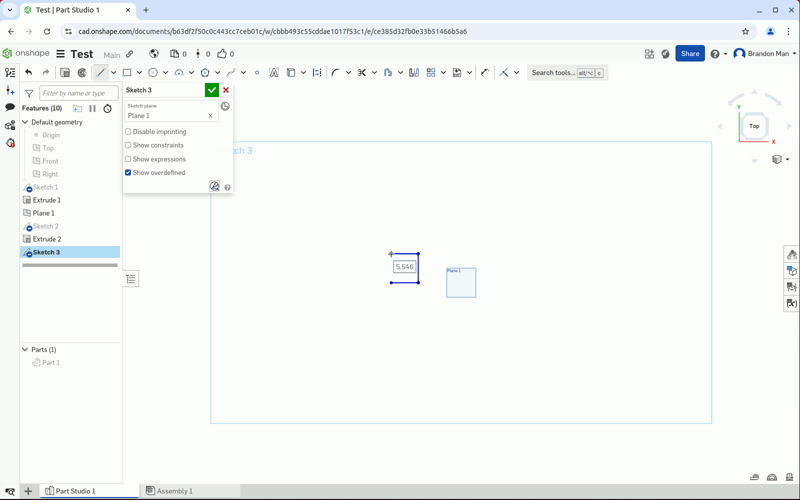
mouse_move(421, 253)
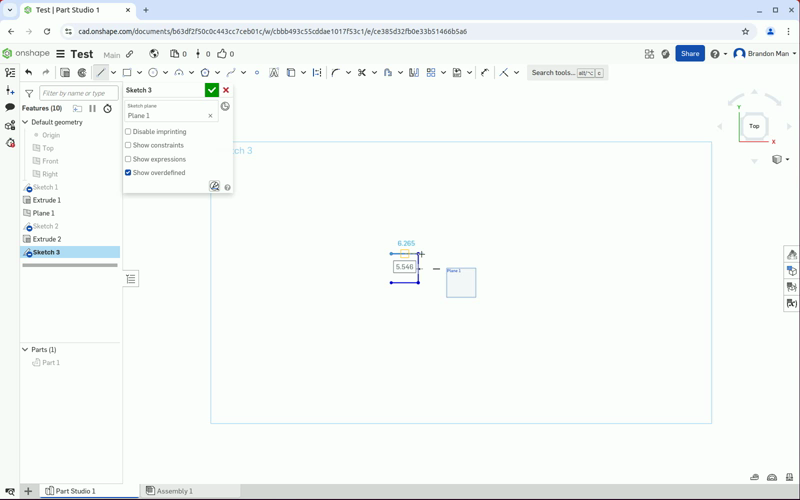
key_down(shift)
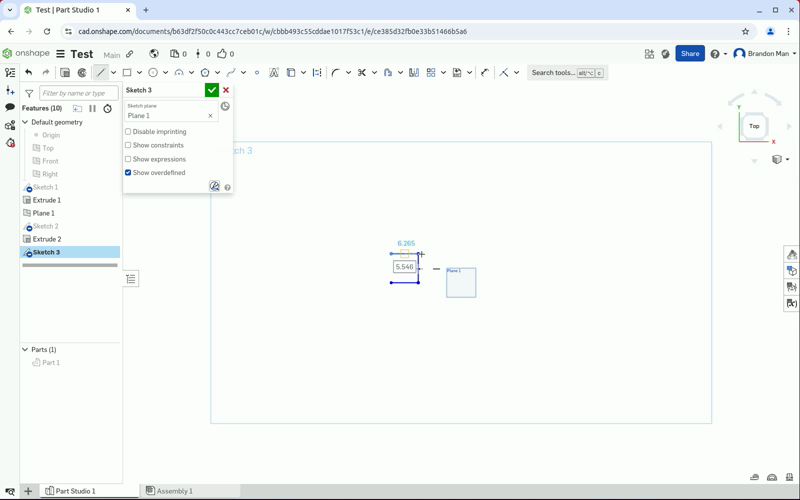
mouse_move(391, 282)
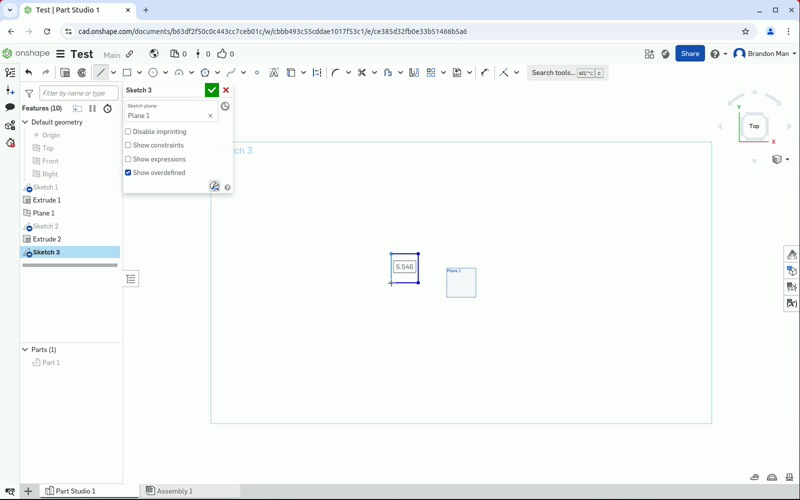
key_up(shift)
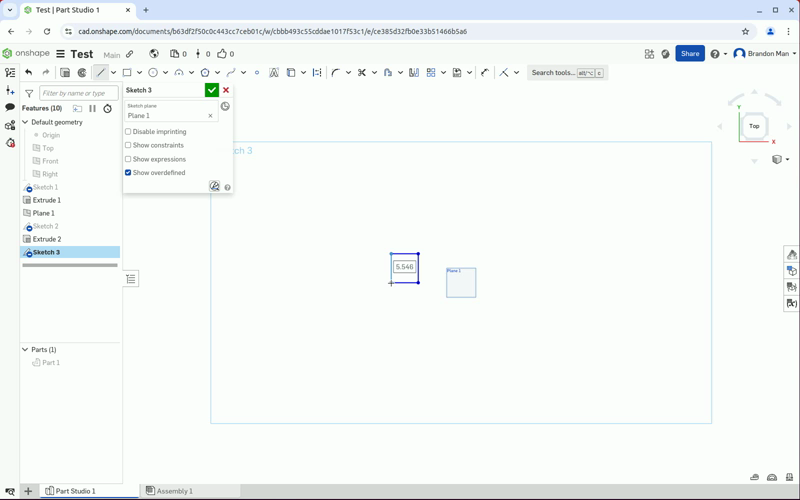
click(391, 282)
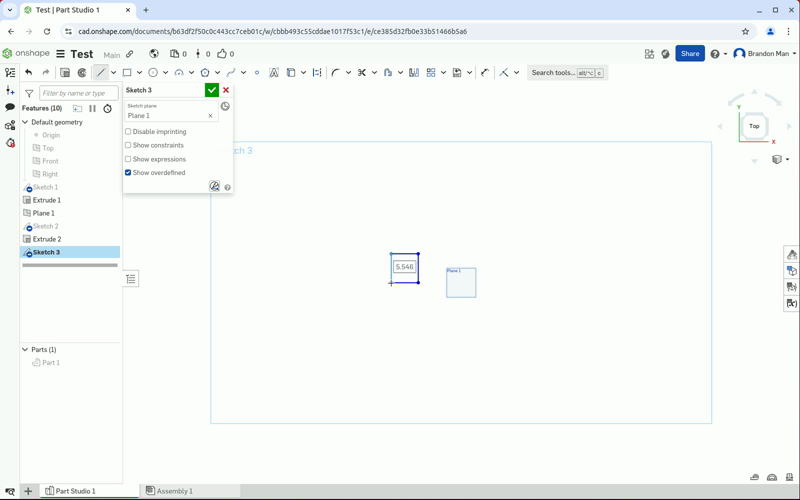
key(esc)
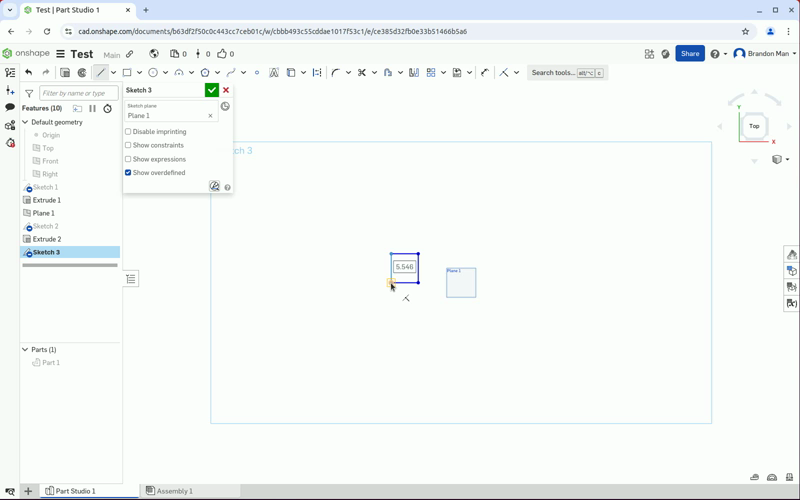
mouse_move(399, 266)
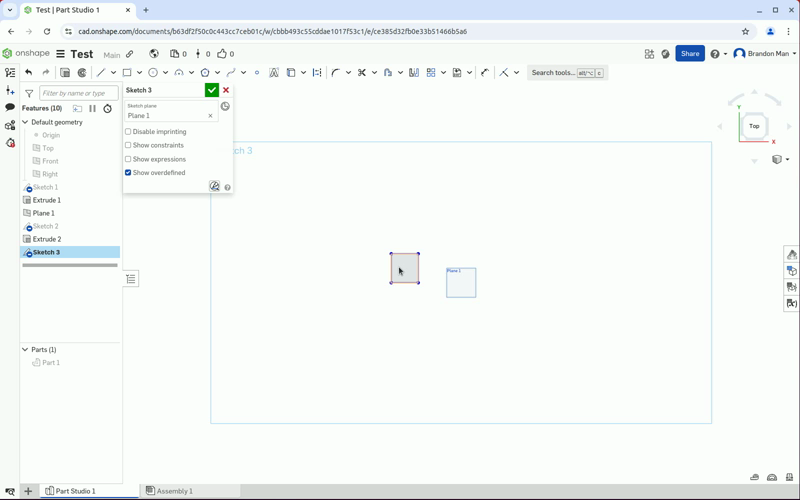
scroll(6)
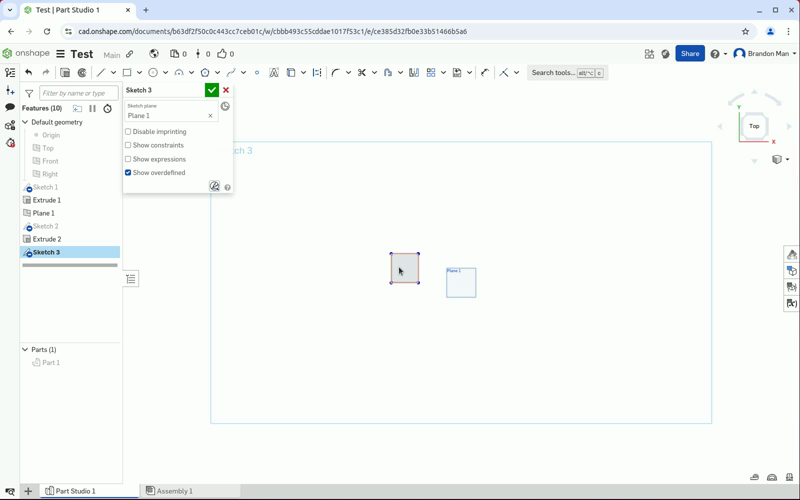
scroll(6)
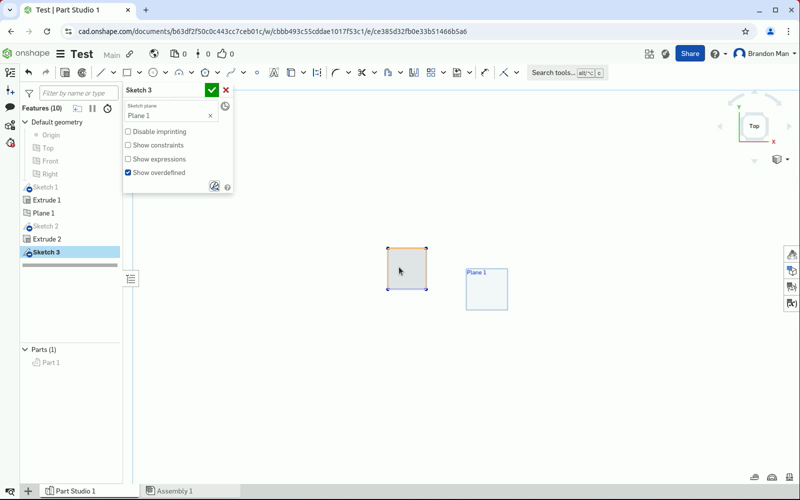
scroll(6)
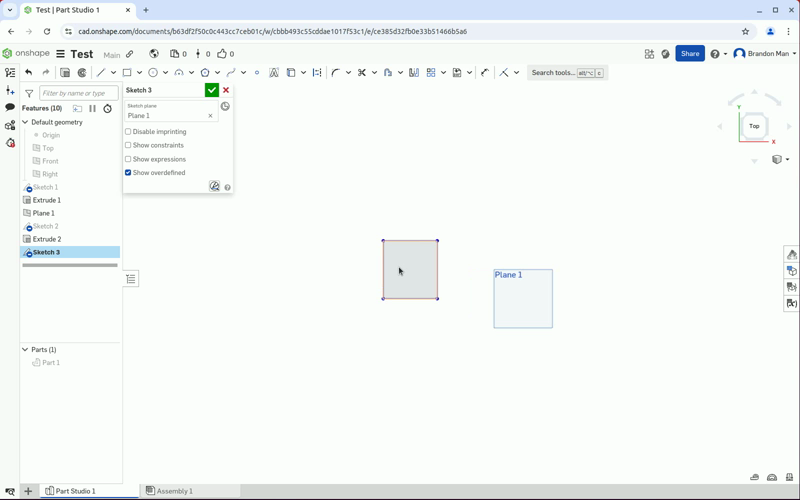
scroll(6)
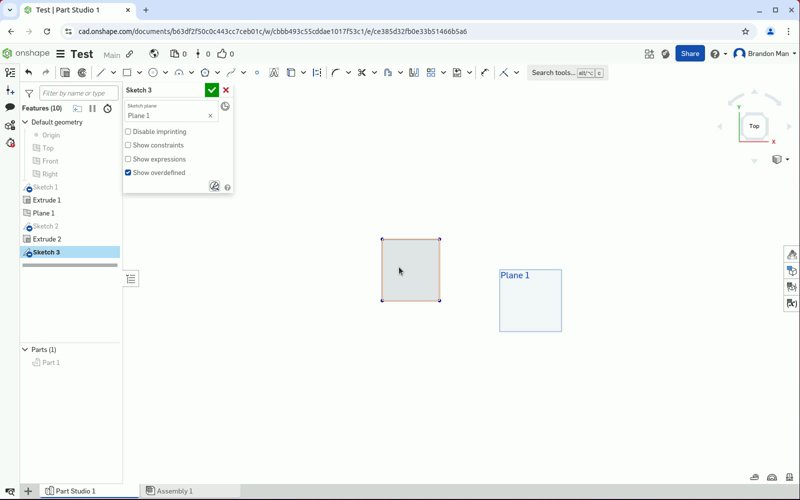
scroll(6)
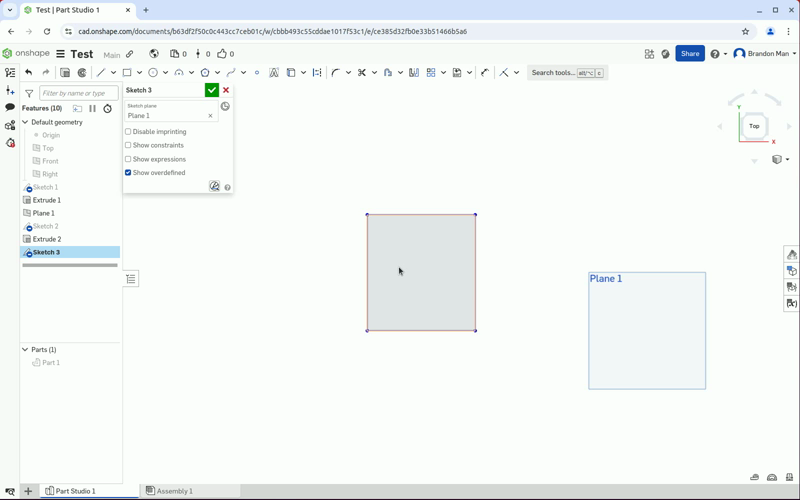
scroll(6)
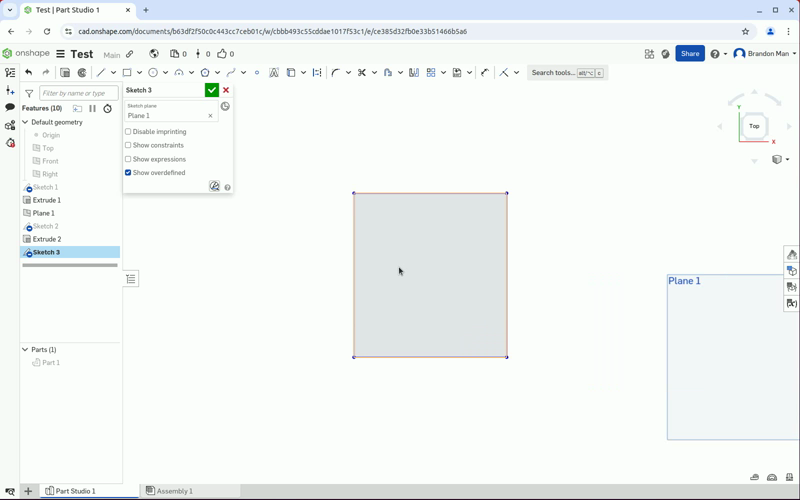
scroll(6)
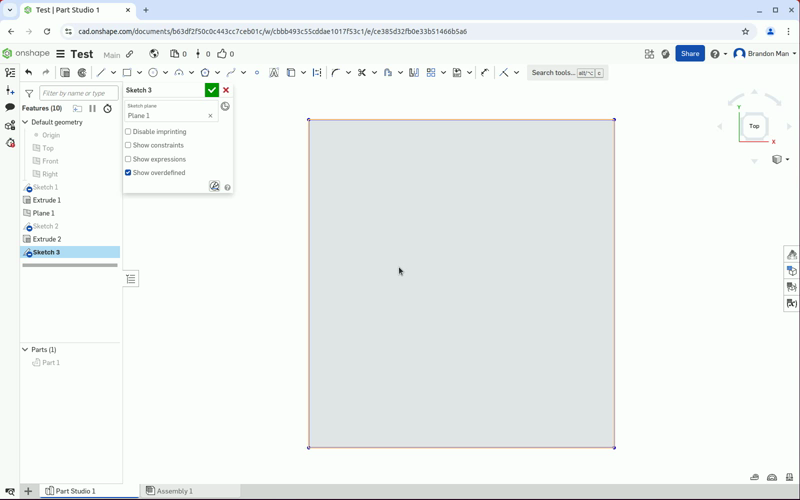
click(399, 266)
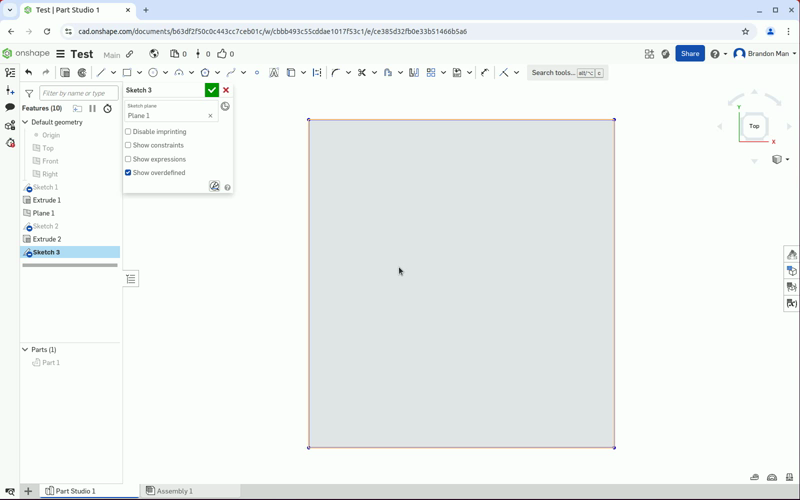
scroll(-6)
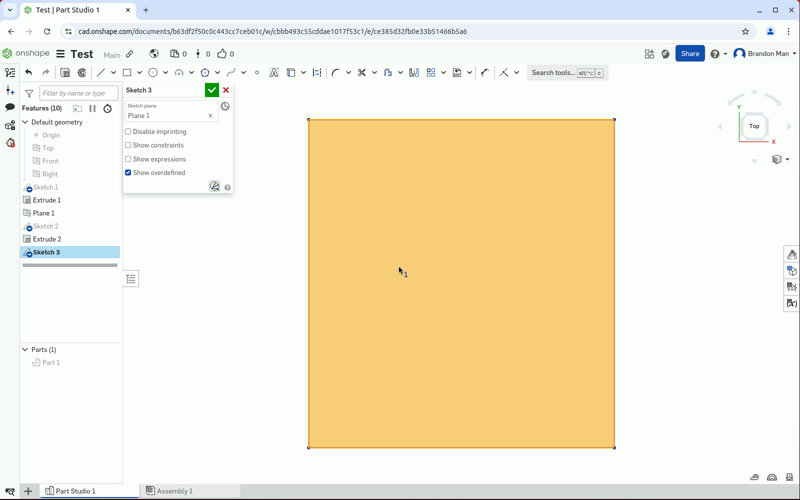
scroll(-6)
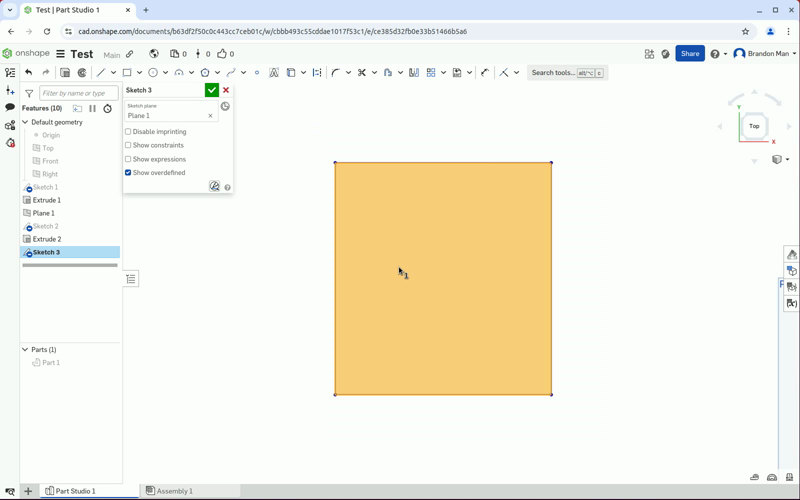
scroll(-6)
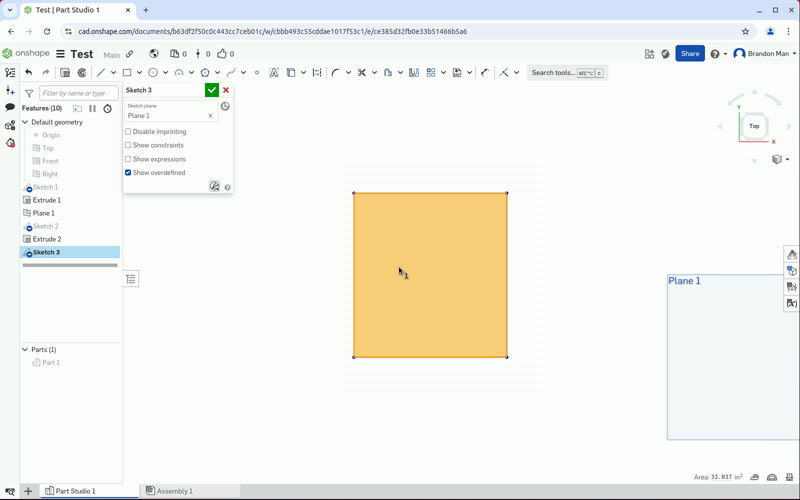
scroll(-6)
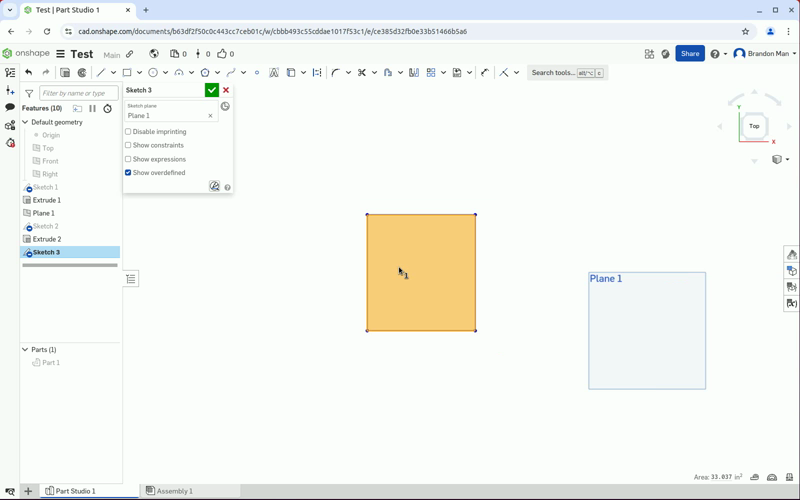
scroll(-6)
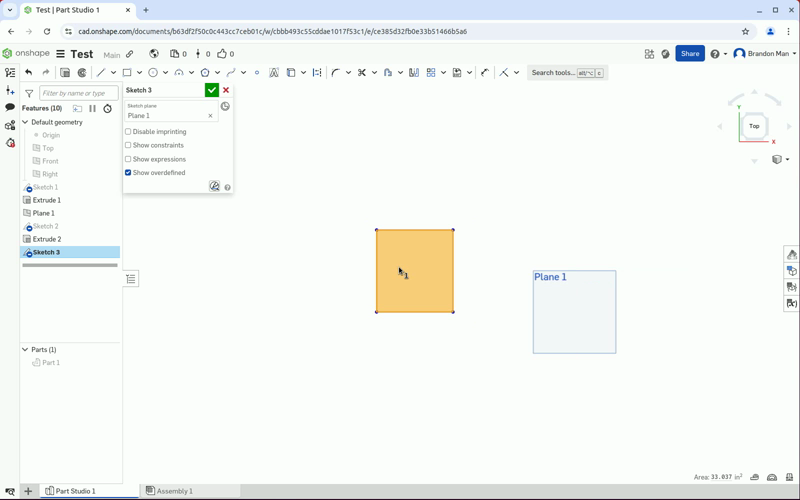
scroll(-6)
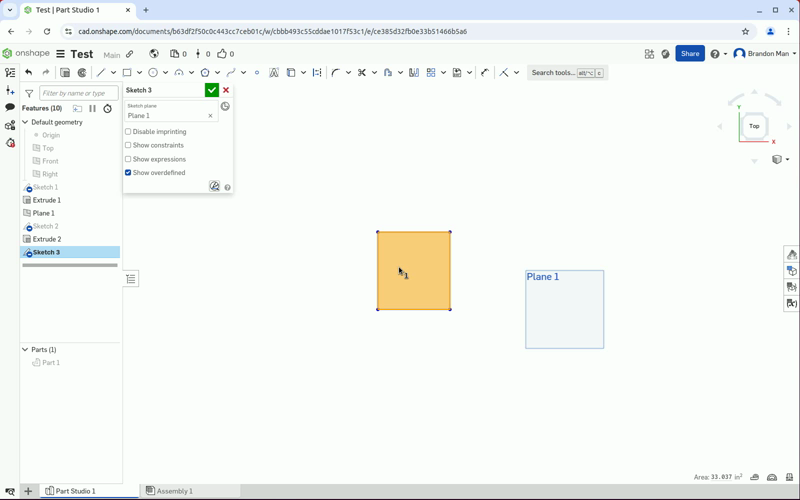
scroll(-6)
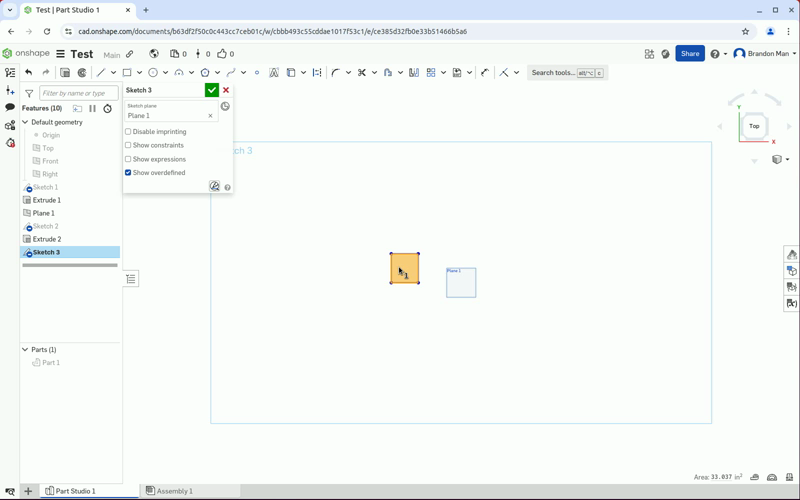
mouse_move(73, 352)
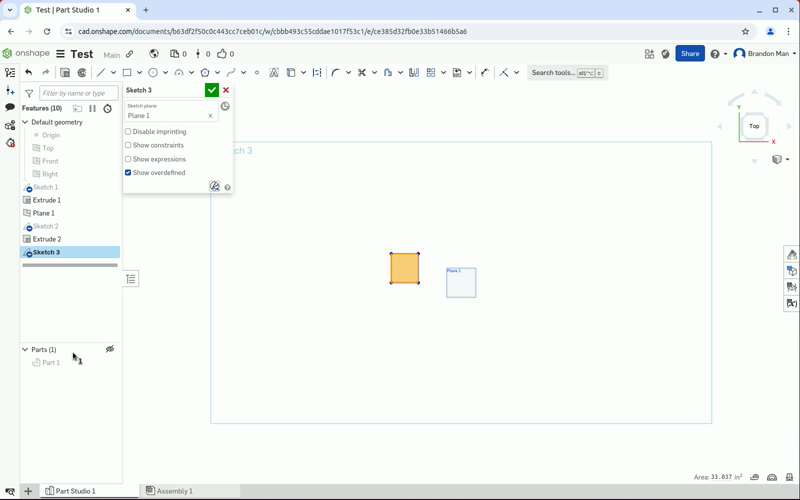
key(shift+y)
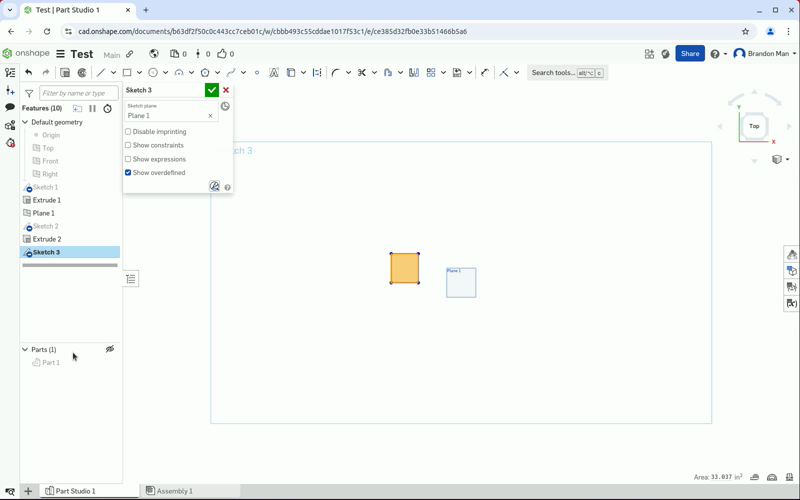
key(shift+e)
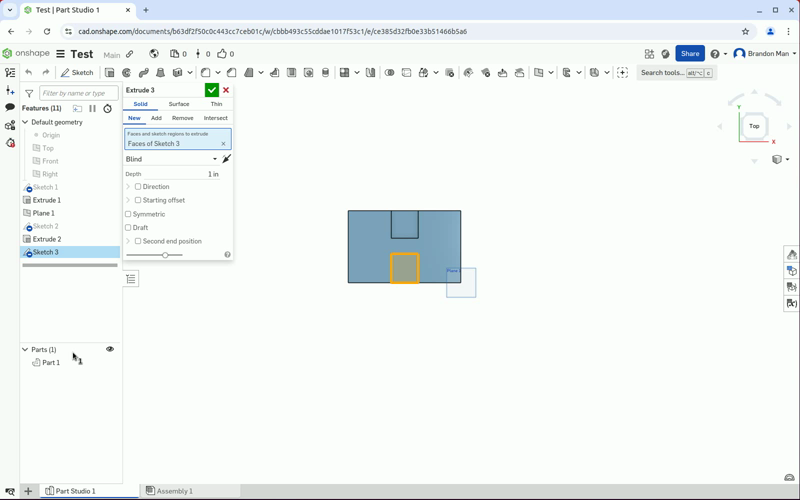
mouse_move(143, 106)
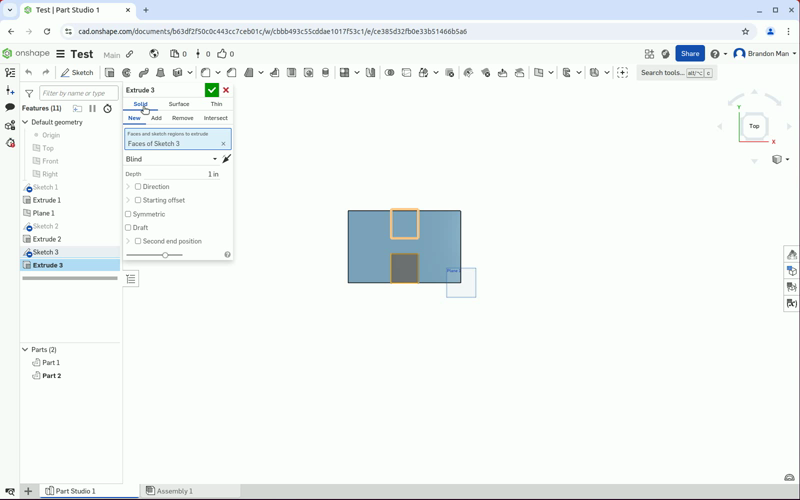
click(143, 106)
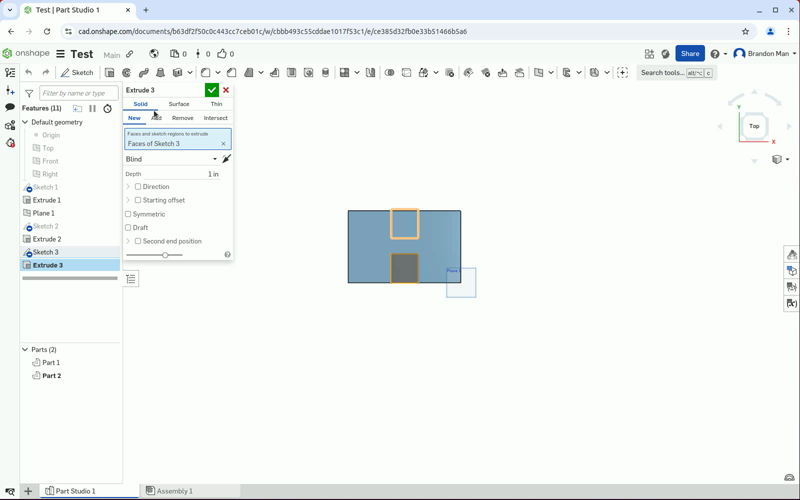
mouse_move(186, 120)
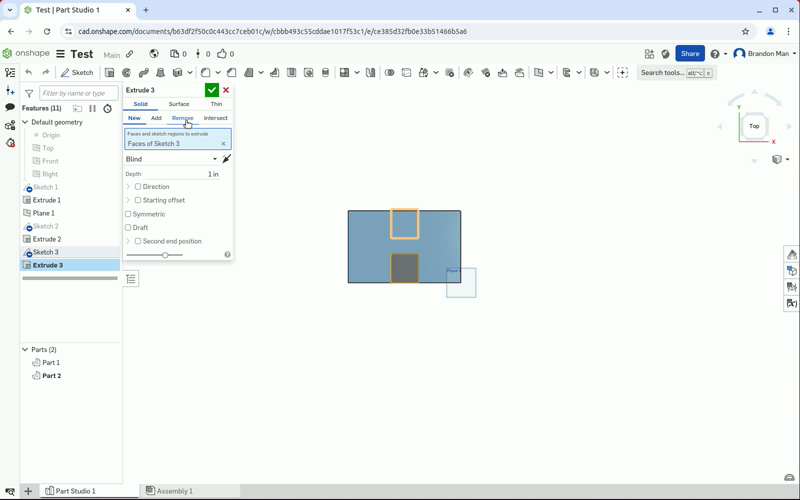
click(186, 120)
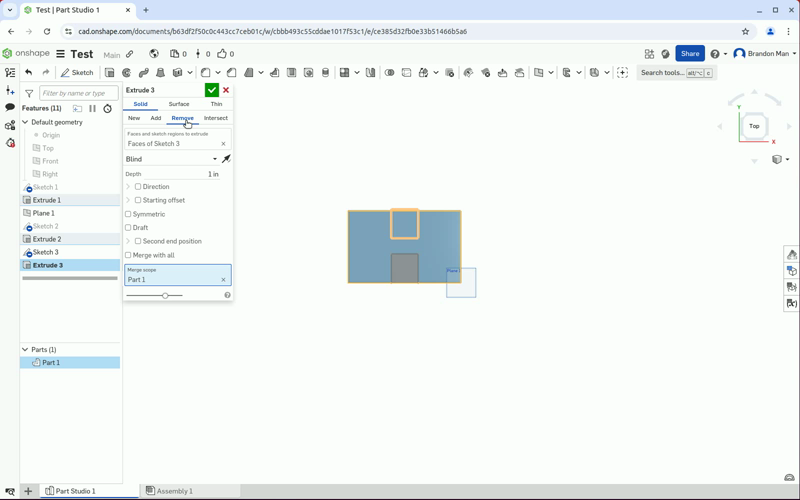
key(tab, 4)
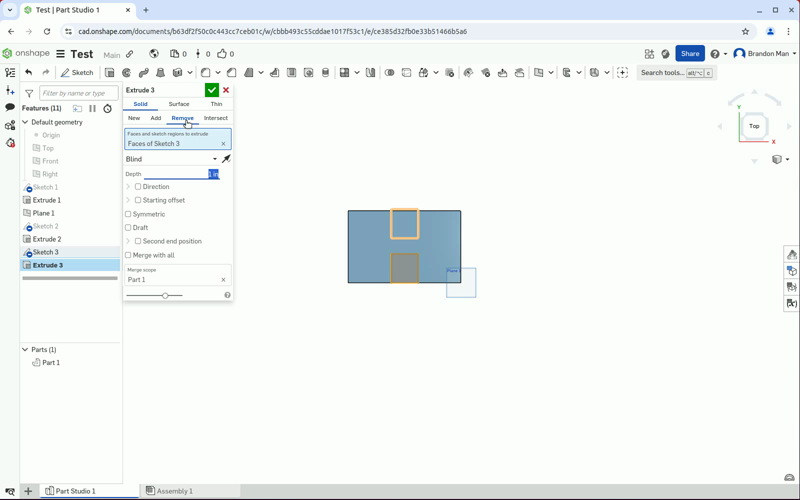
text(0.481)
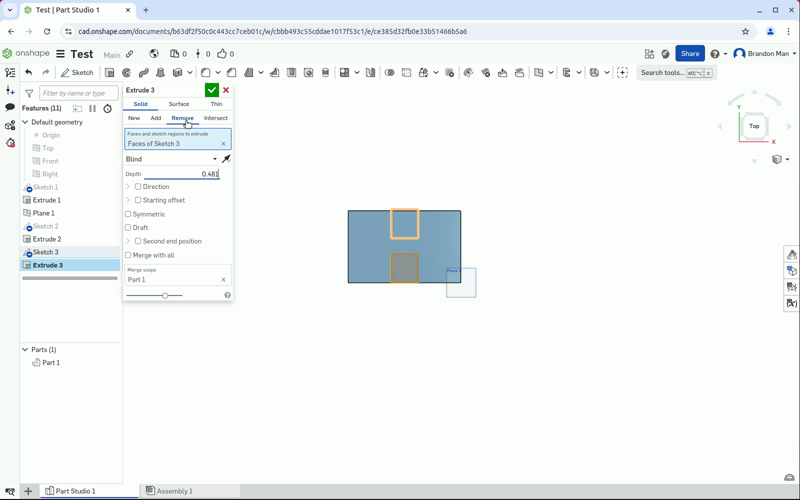
key(tab, 6)
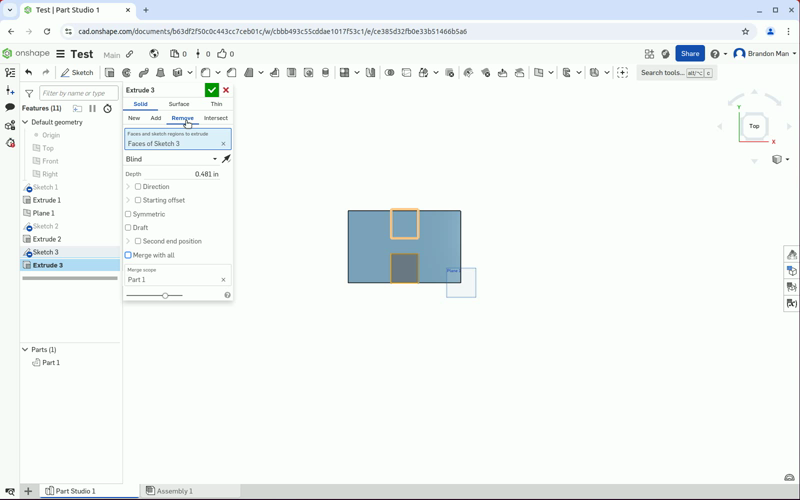
key(space)
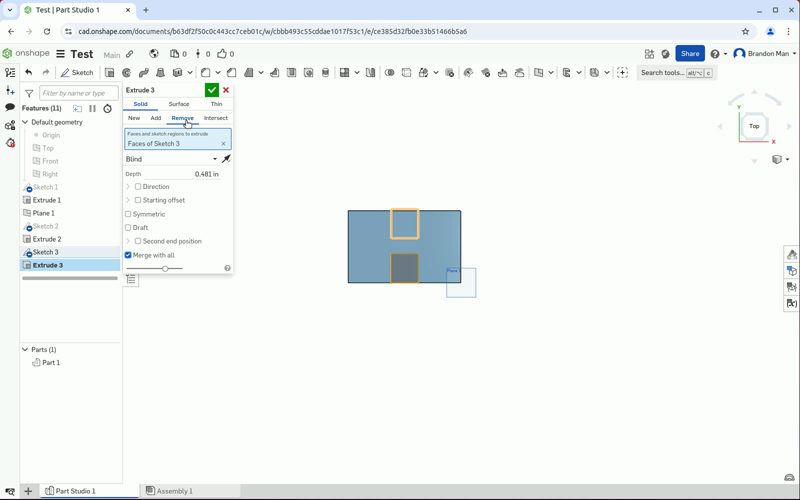
key(enter)
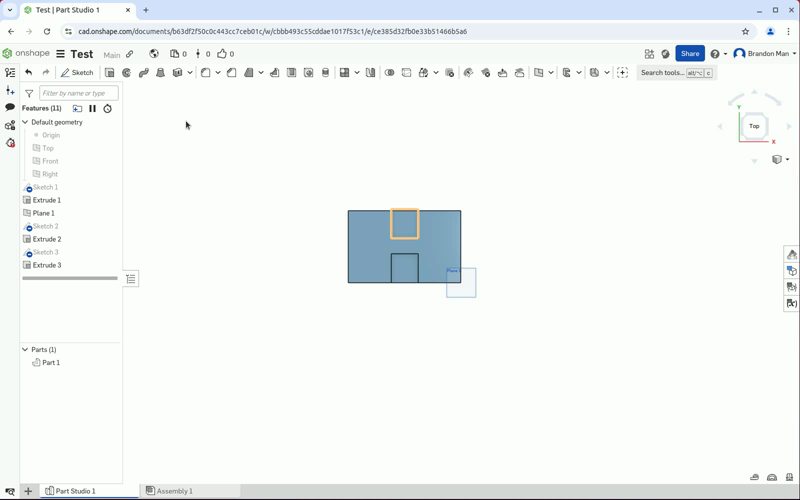
key(shift+h)
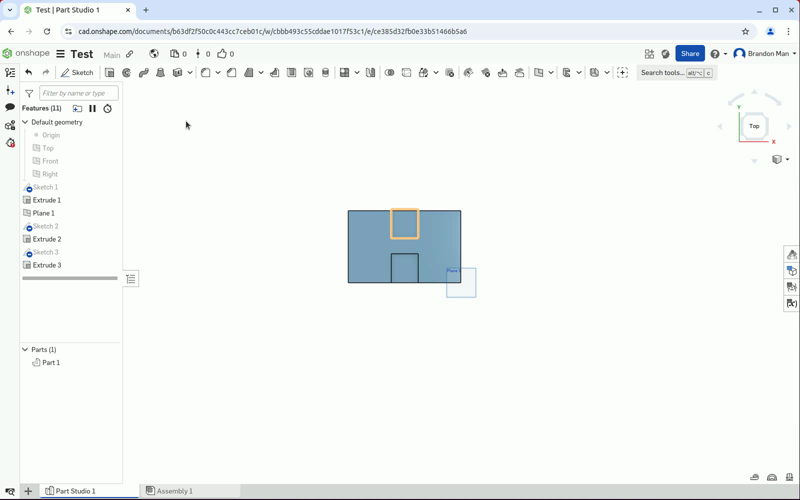
key(shift+h)
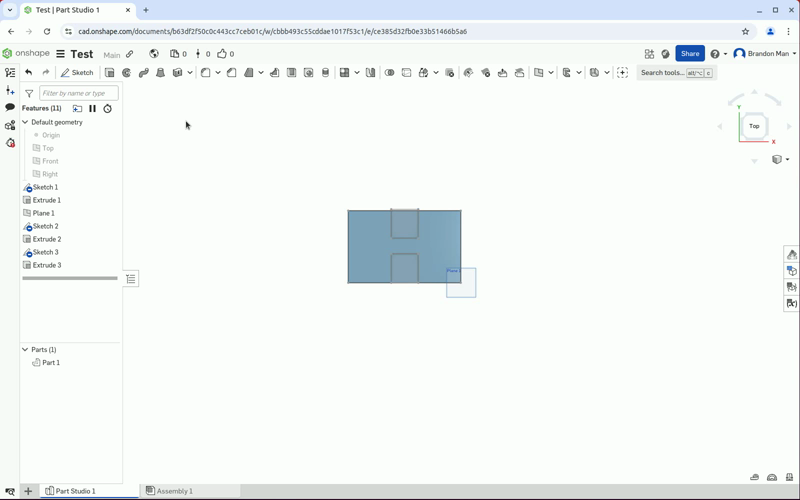
key(shift+7)
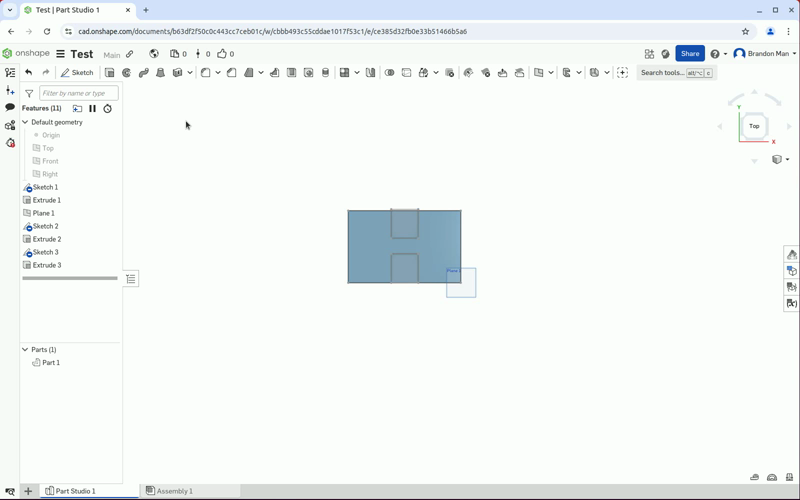
key(up, 3)
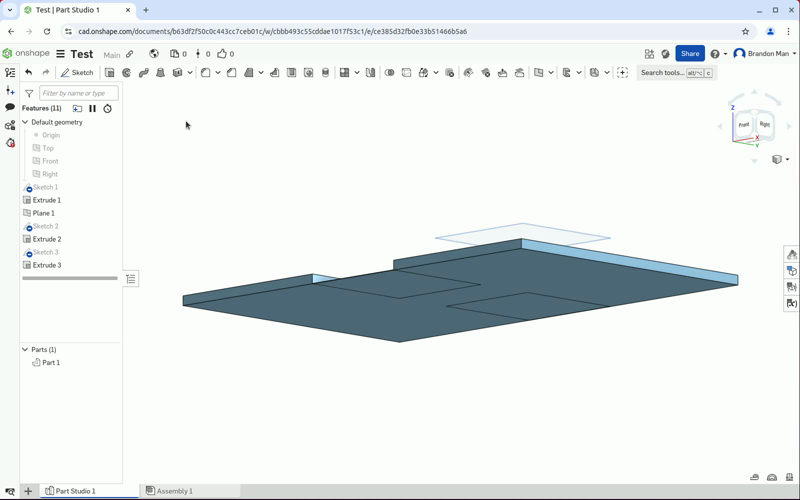
key(left, 3)
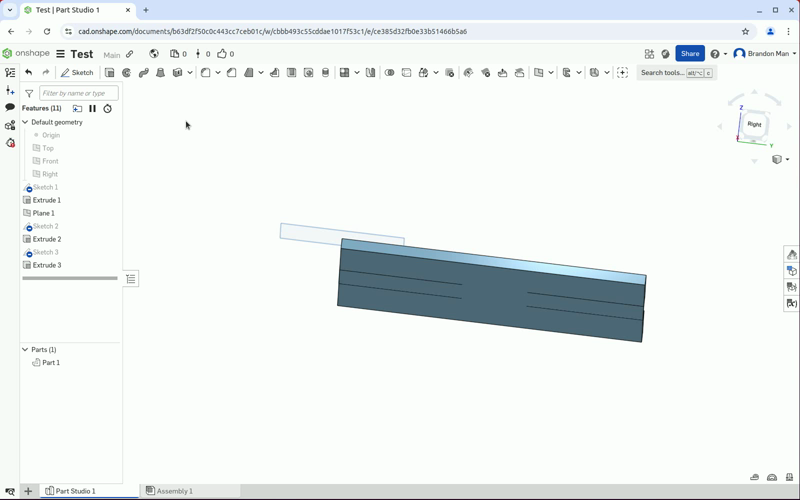
key(right, 3)
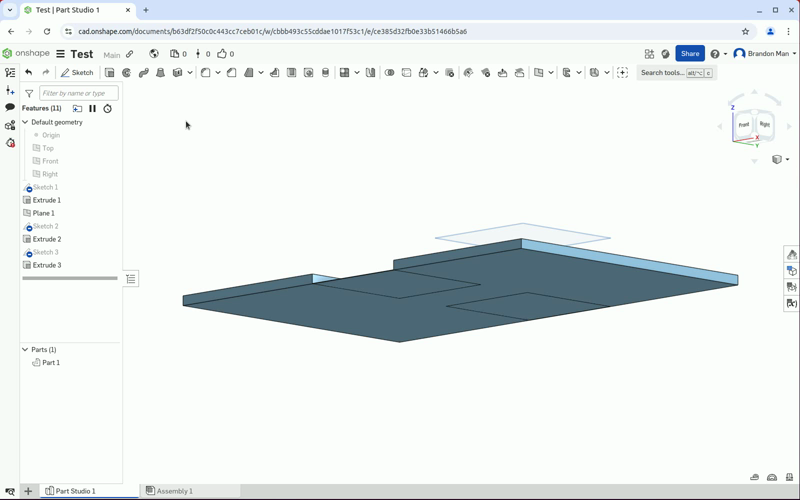
key(down, 3)
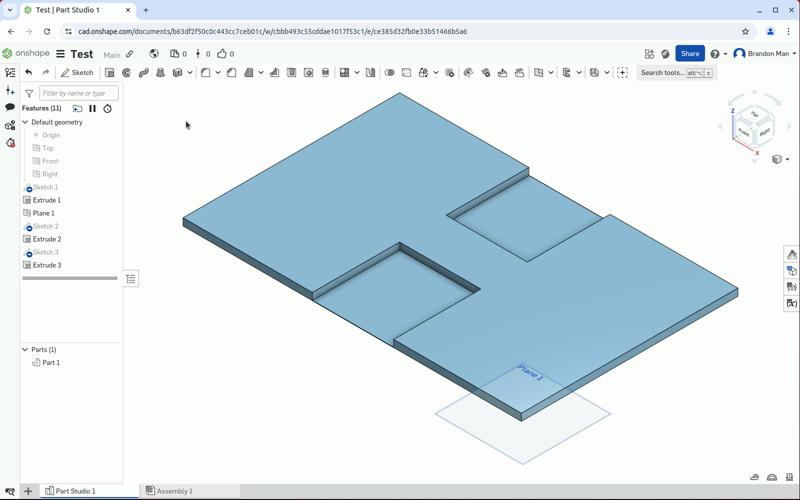
mouse_move(73, 189)
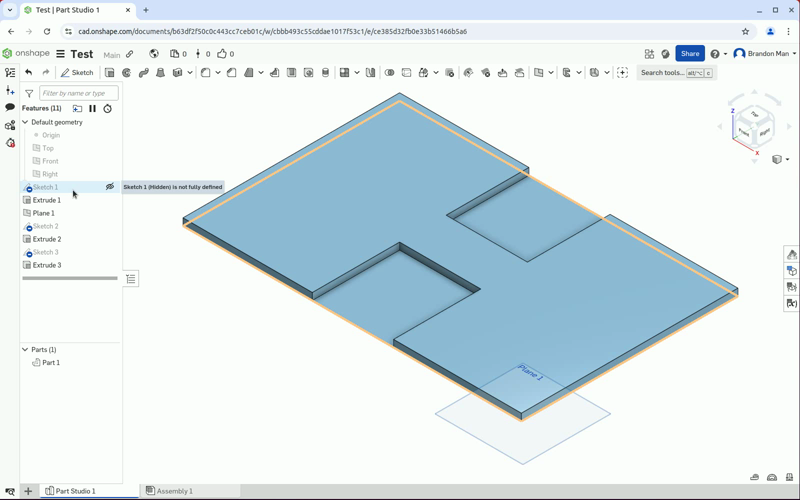
click(73, 189)